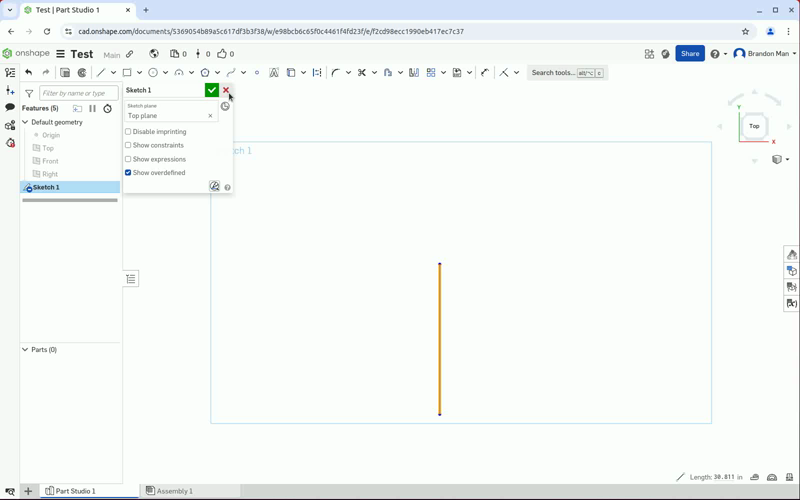
key(shift+h)
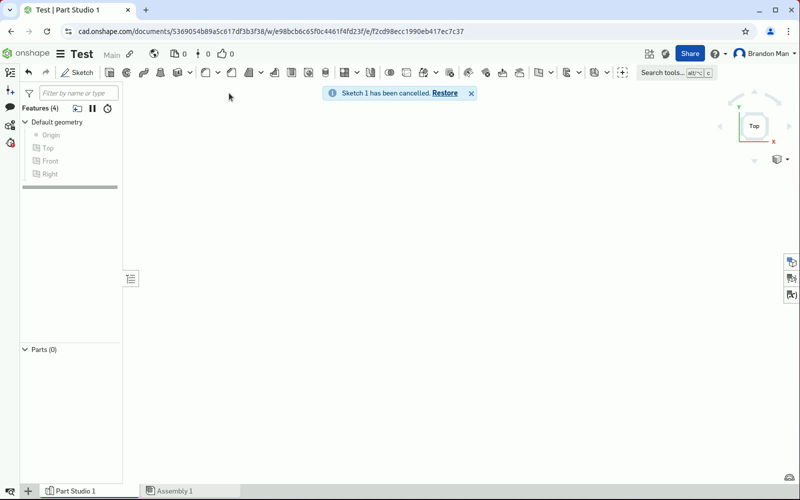
mouse_move(73, 352)
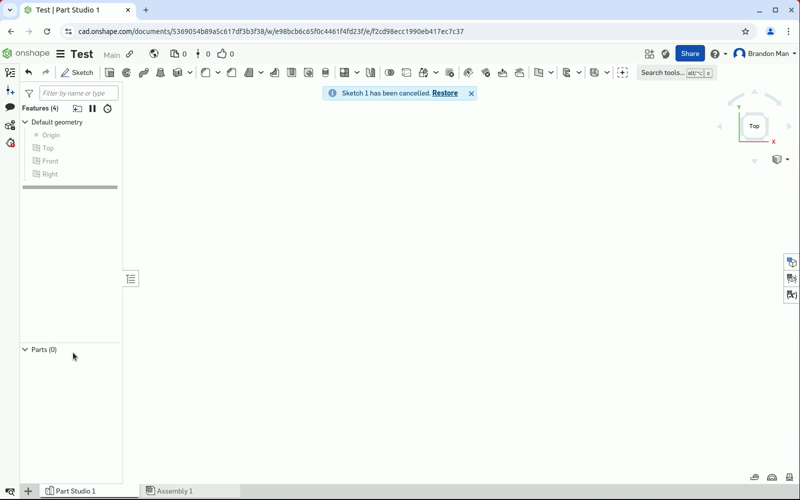
key(y)
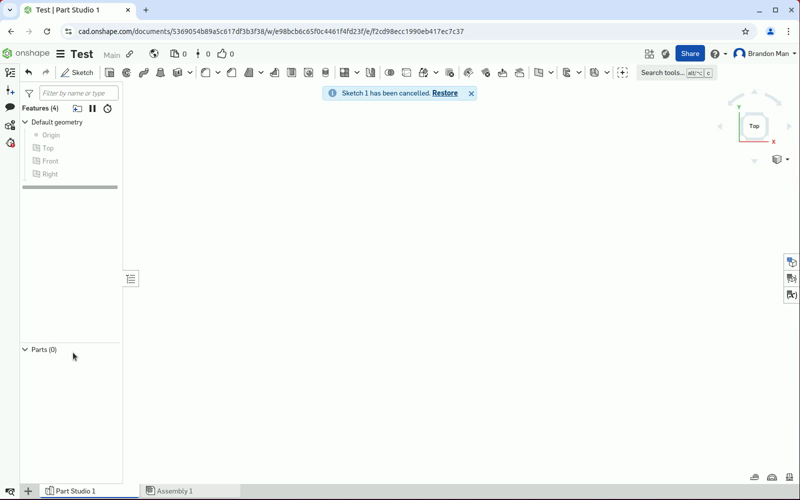
key(shift+p)
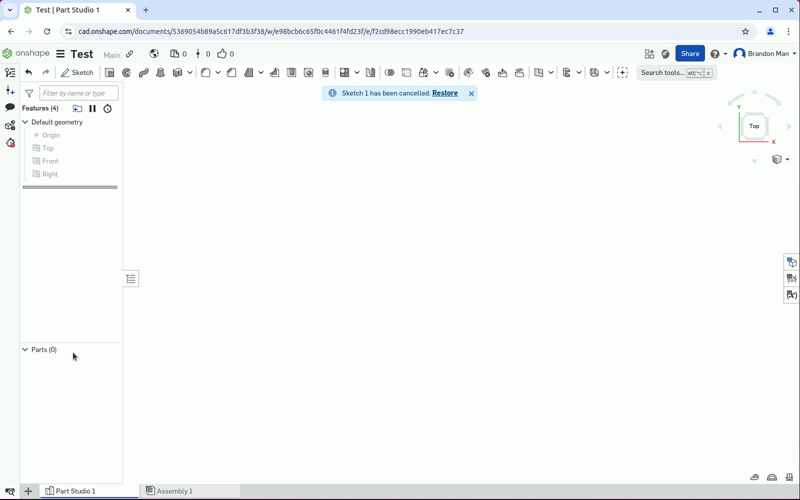
key(space)
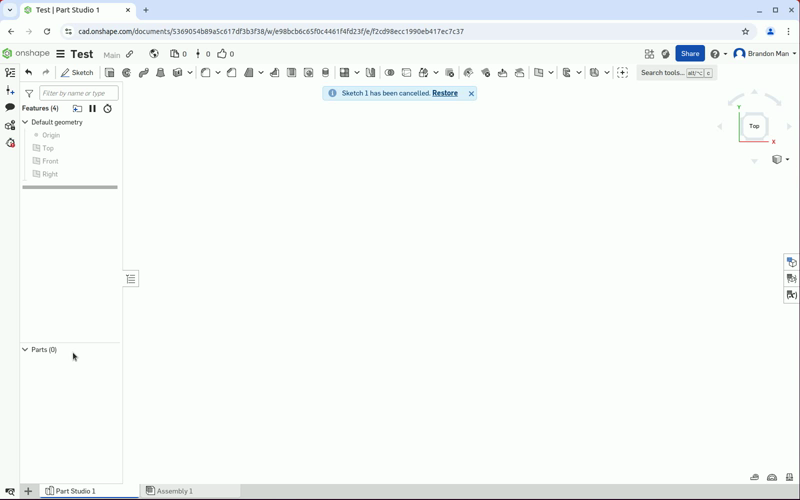
key_down(shift)
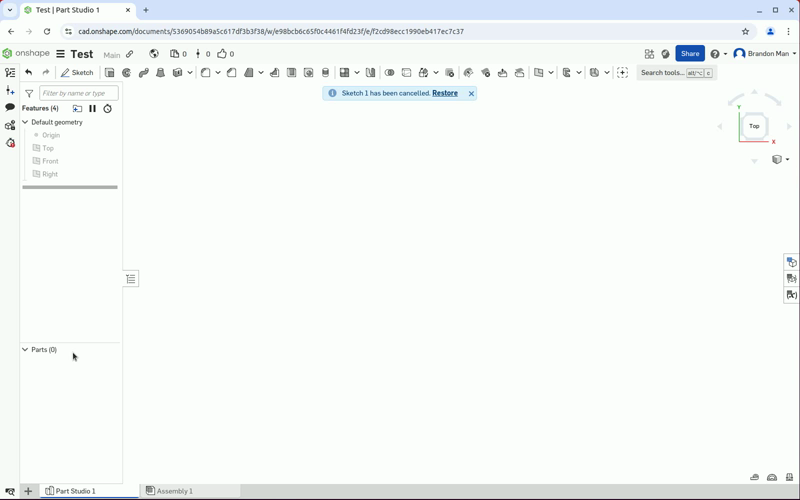
key(up)
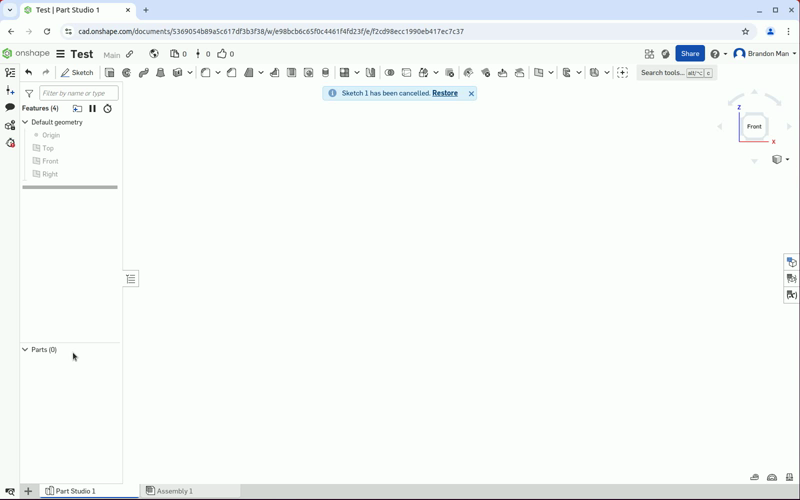
key_up(shift)
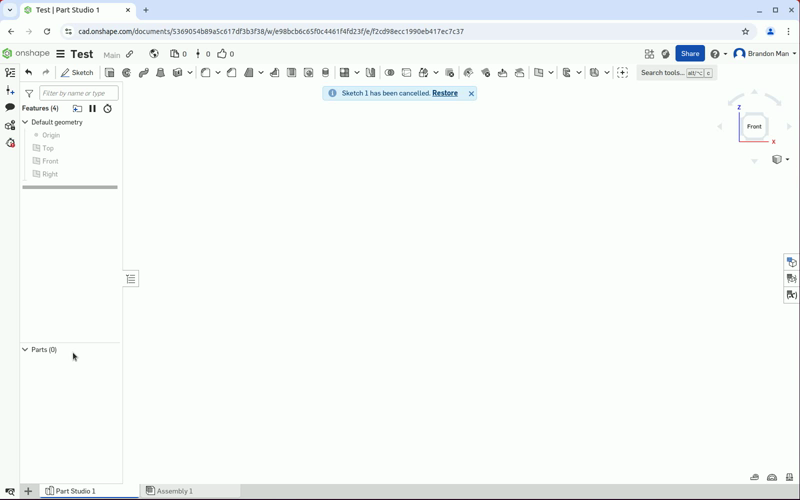
mouse_move(73, 352)
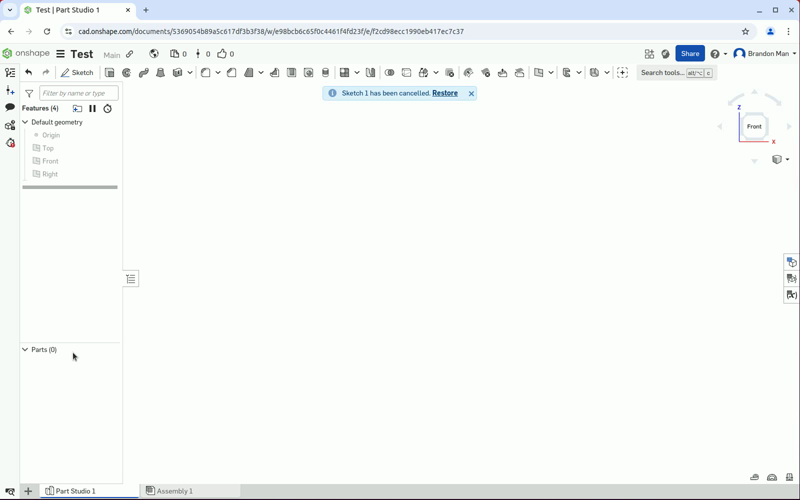
key(shift+y)
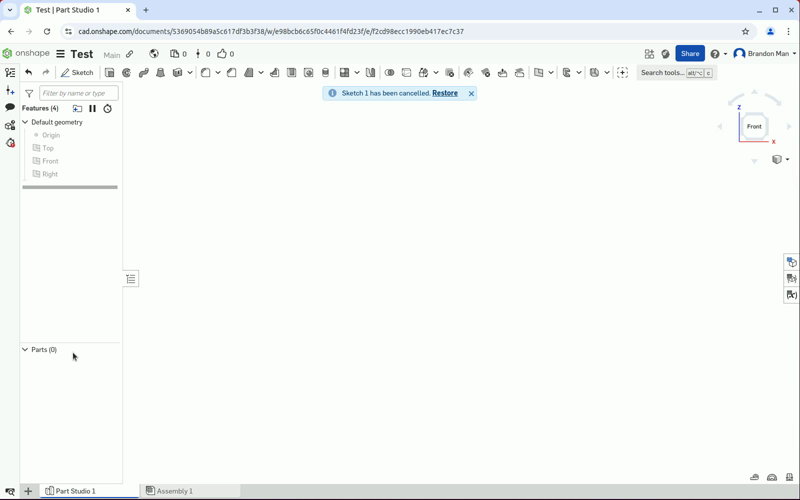
key(shift+s)
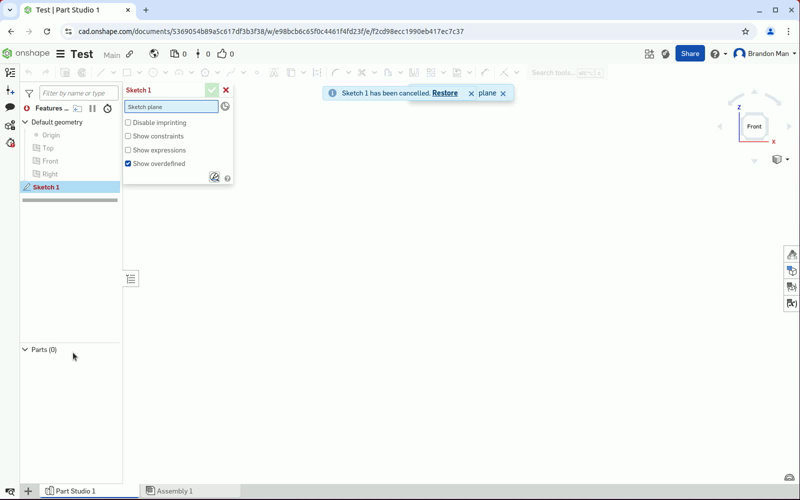
mouse_move(73, 163)
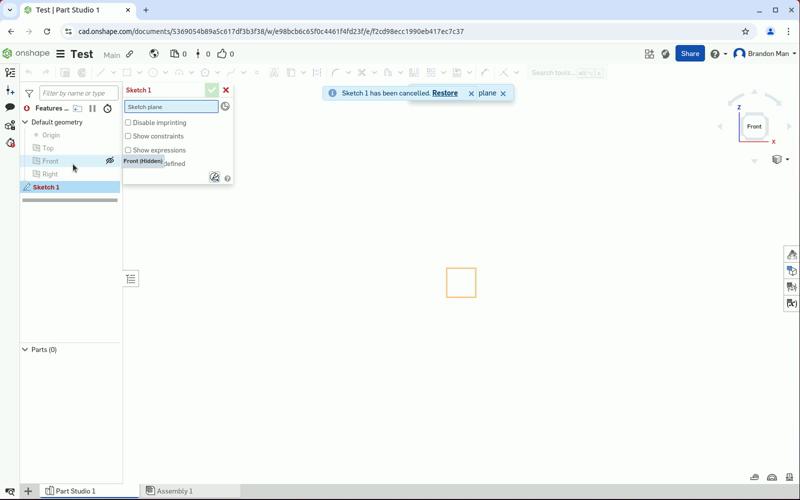
click(73, 163)
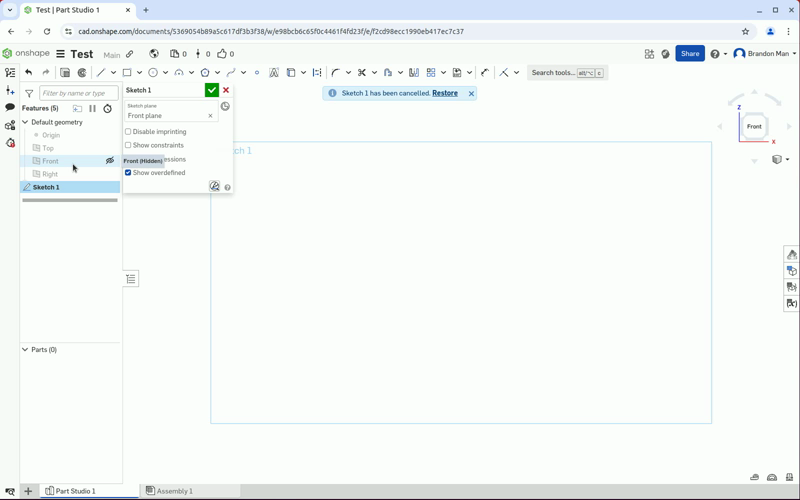
mouse_move(73, 352)
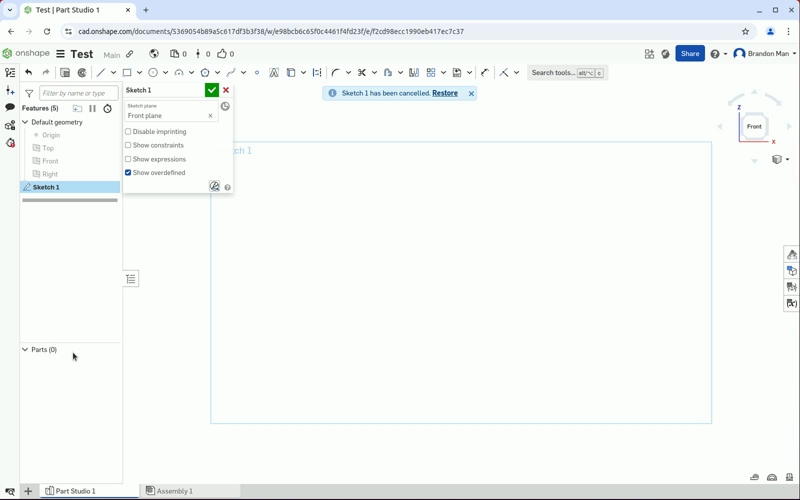
key(y)
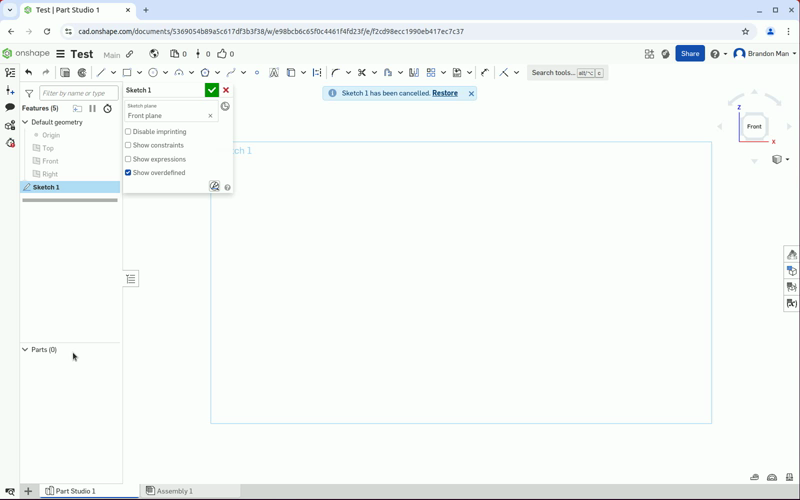
key(l)
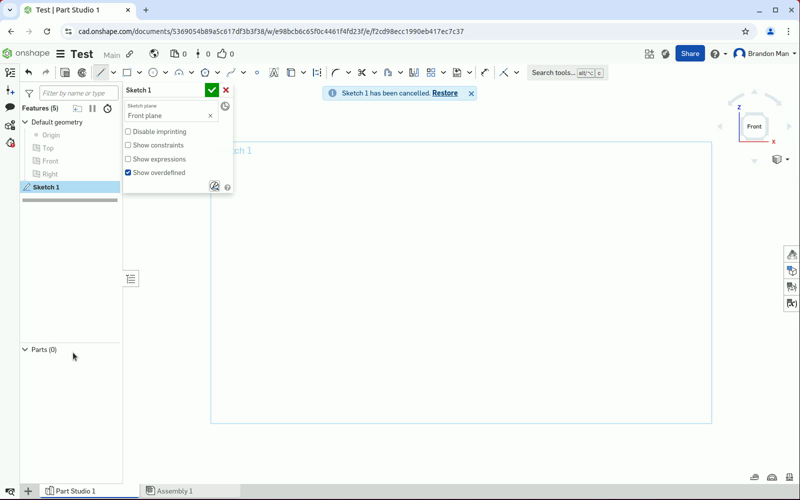
key_down(shift)
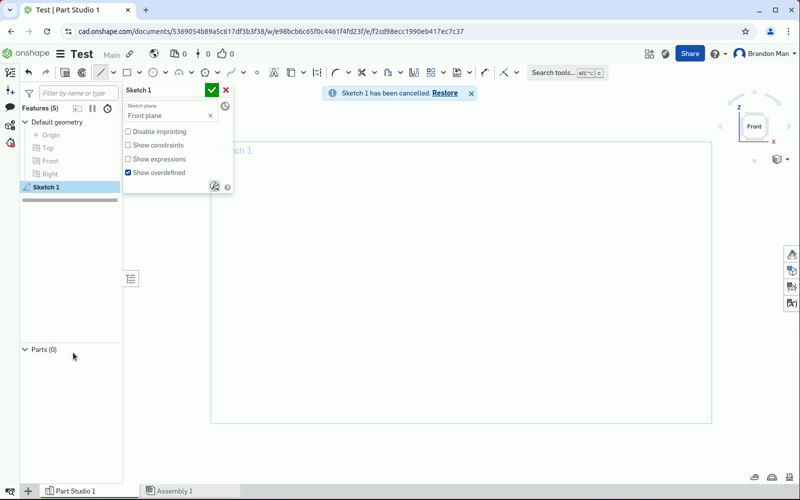
mouse_move(348, 366)
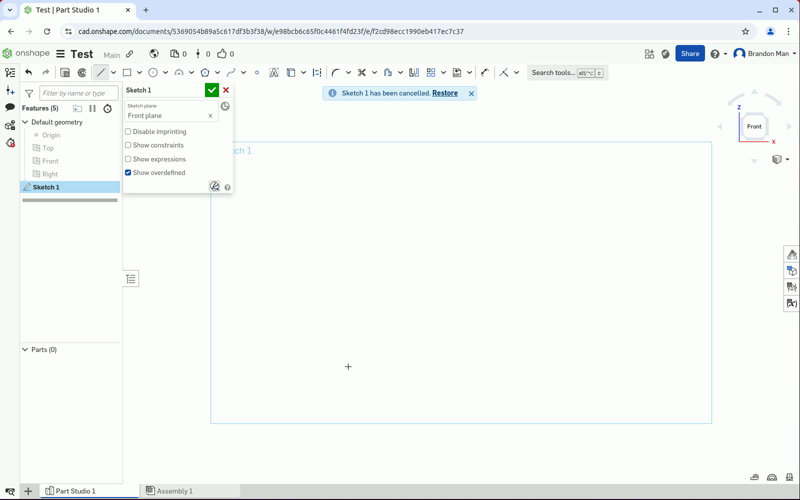
click(348, 366)
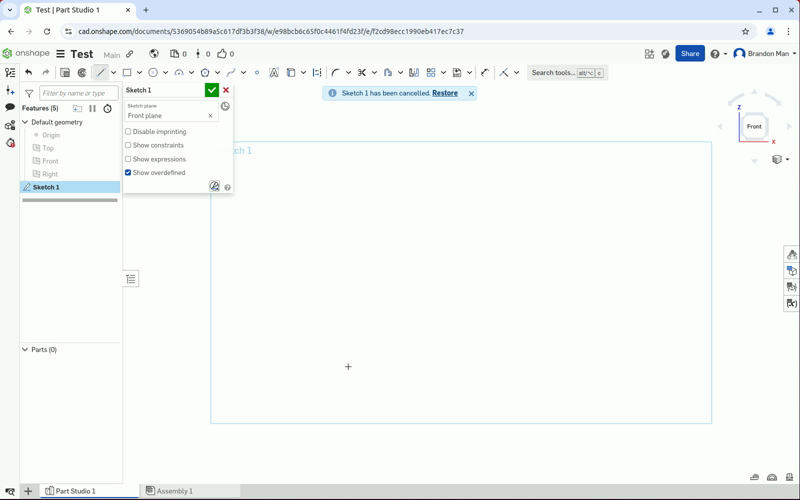
key_up(shift)
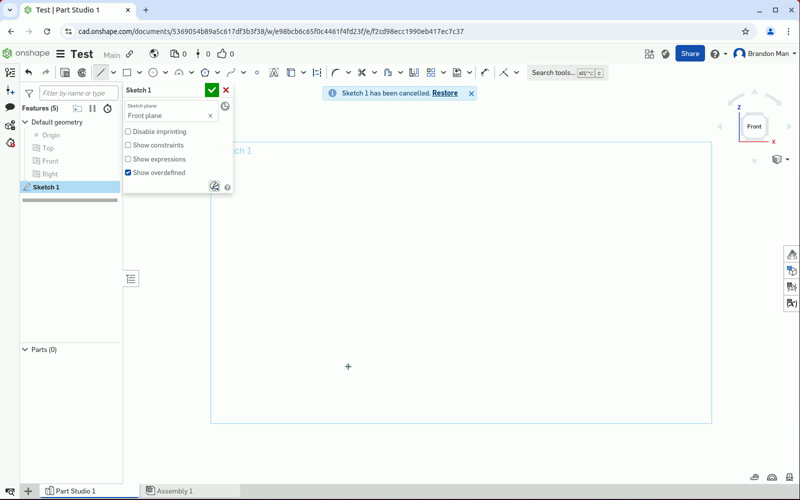
key_down(shift)
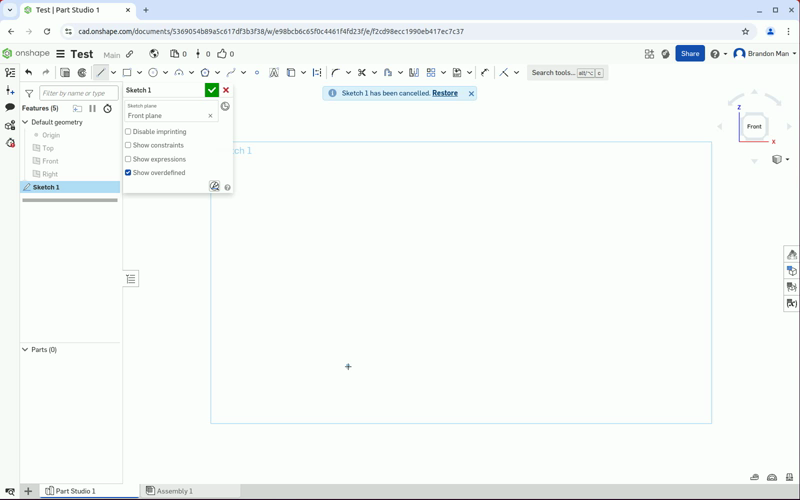
mouse_move(378, 366)
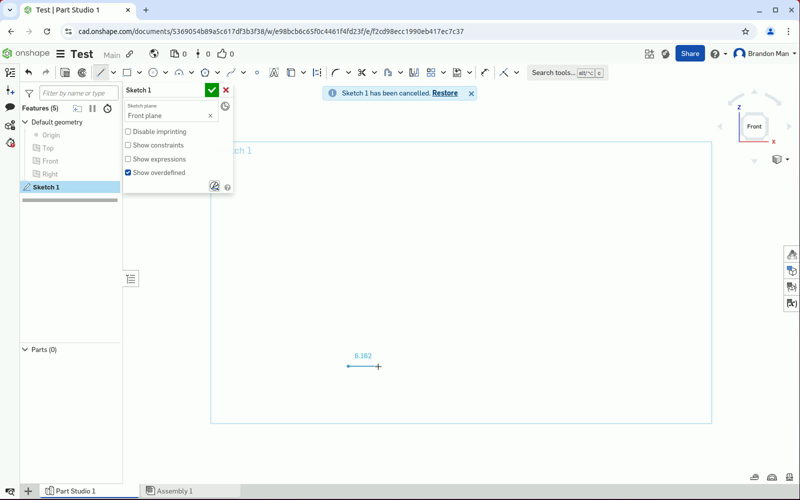
mouse_move(391, 366)
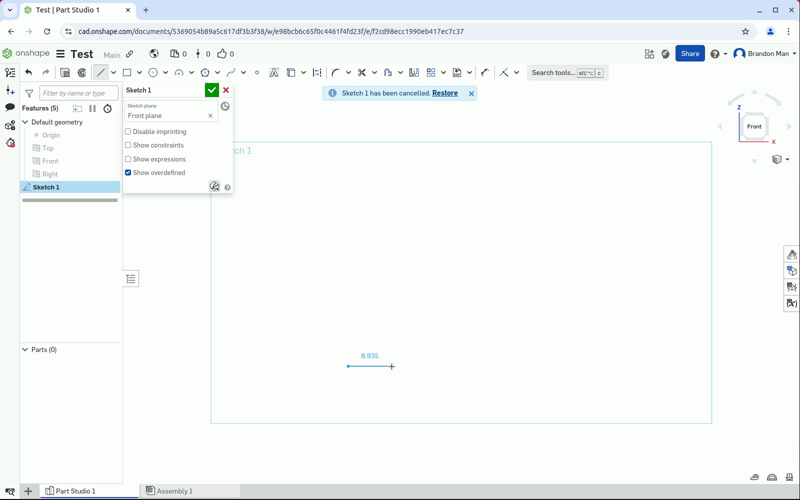
click(391, 366)
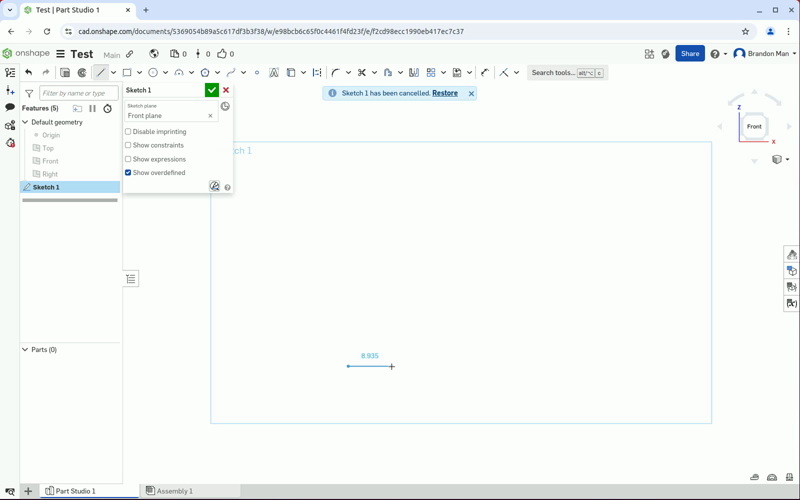
key_up(shift)
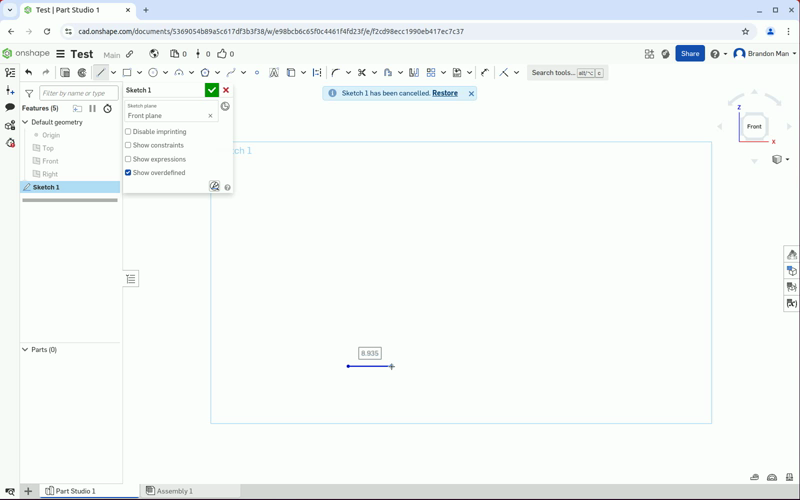
key_down(shift)
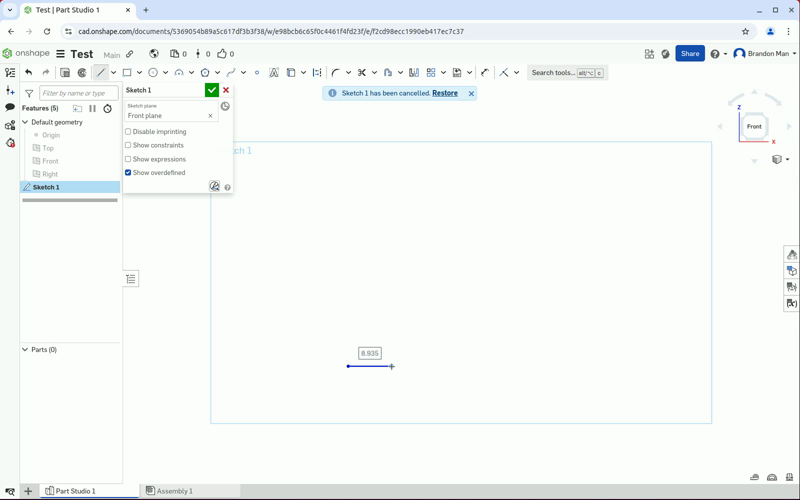
mouse_move(391, 186)
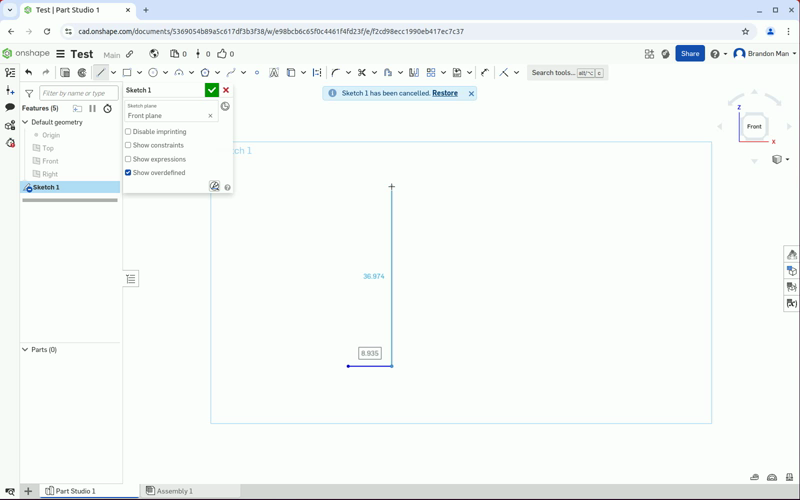
click(391, 186)
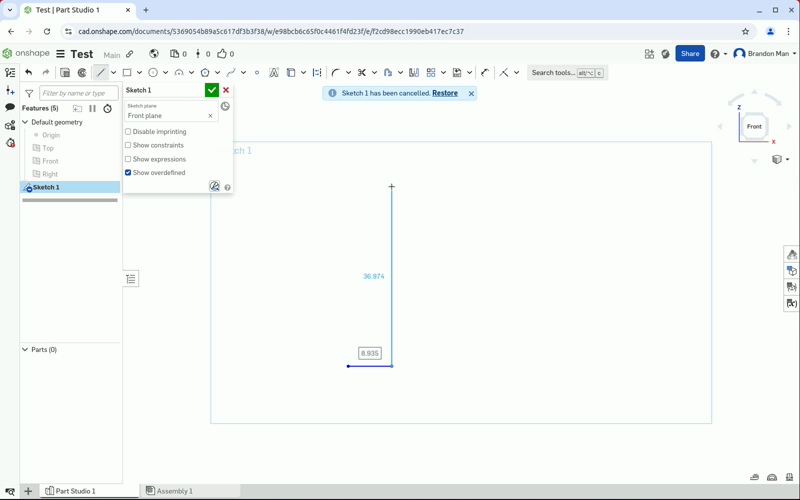
key_up(shift)
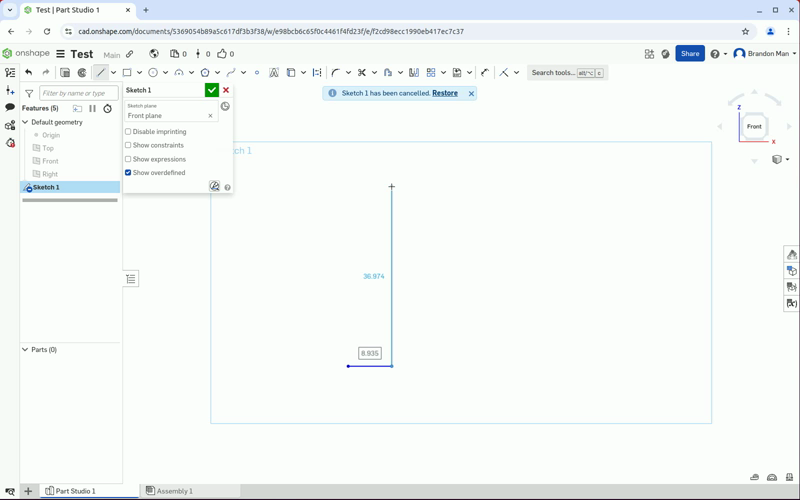
key_down(shift)
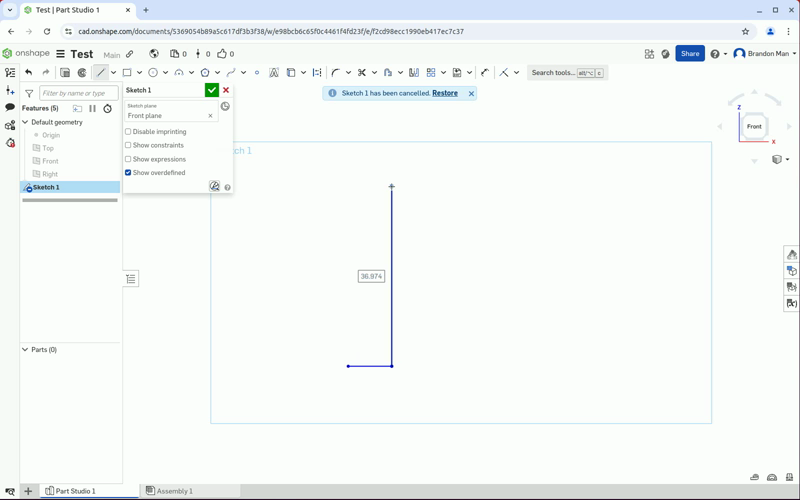
mouse_move(421, 186)
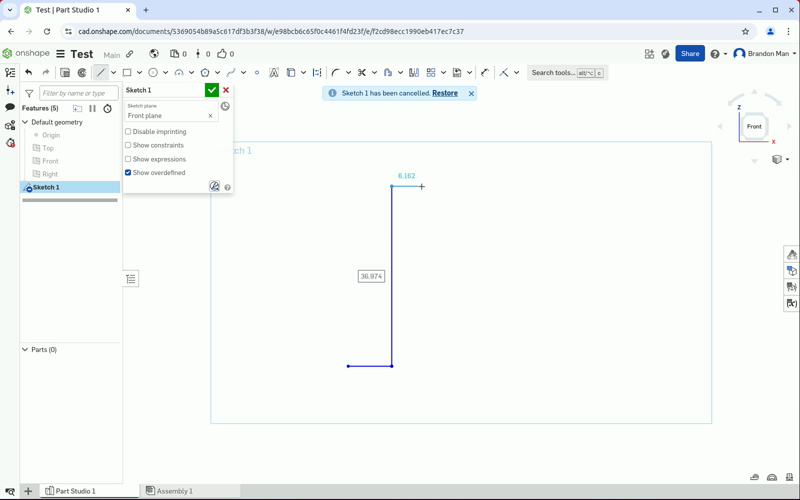
mouse_move(348, 186)
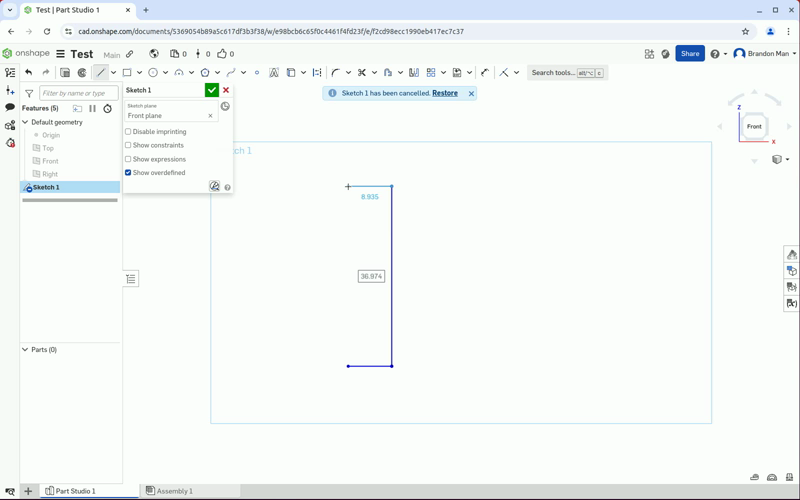
click(348, 186)
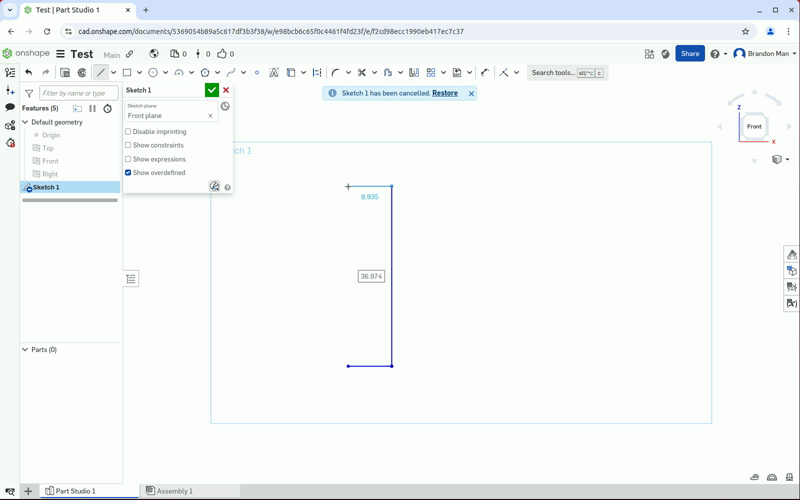
key_up(shift)
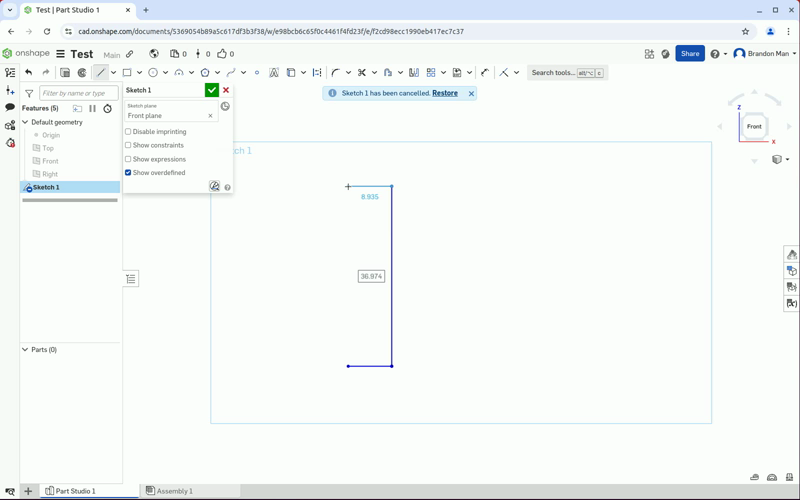
key_down(shift)
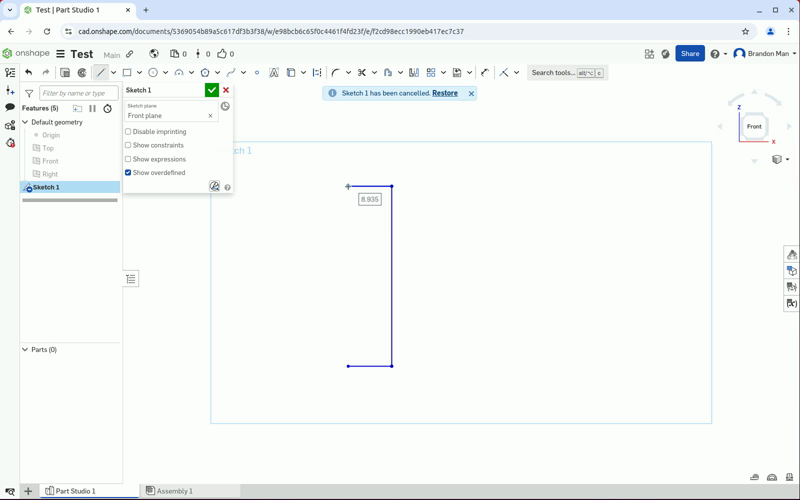
mouse_move(348, 366)
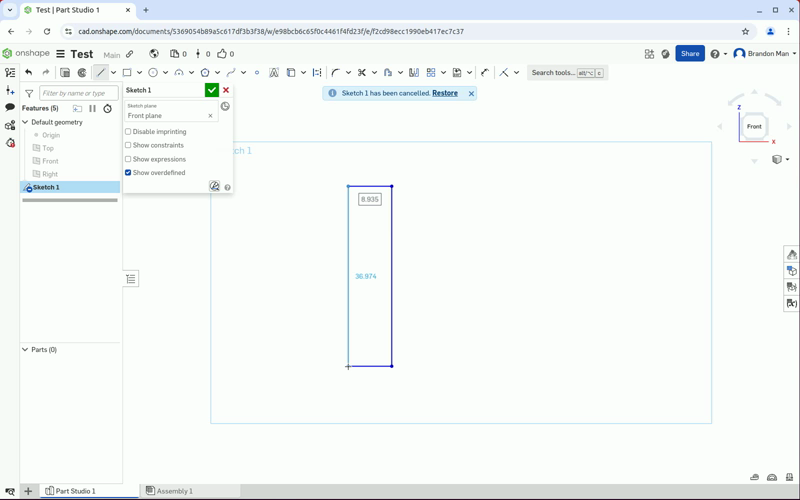
key_up(shift)
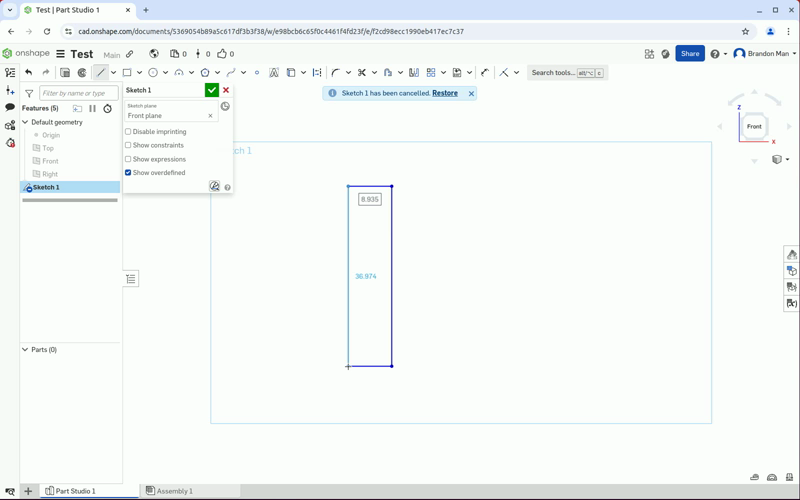
click(348, 366)
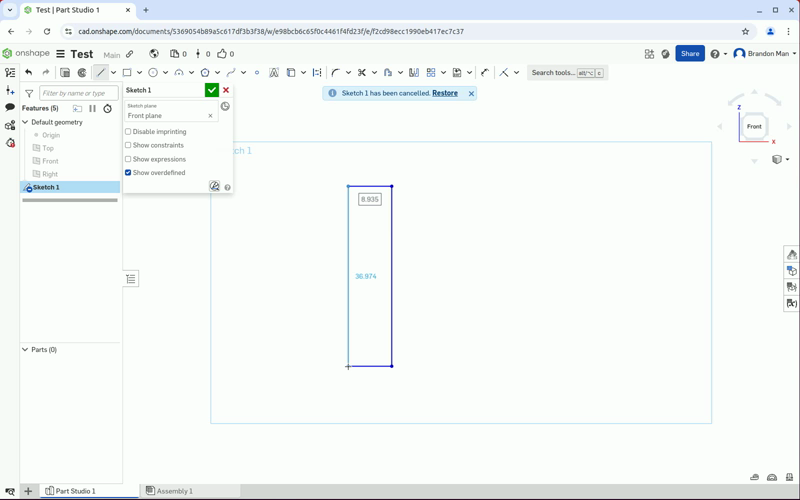
key(esc)
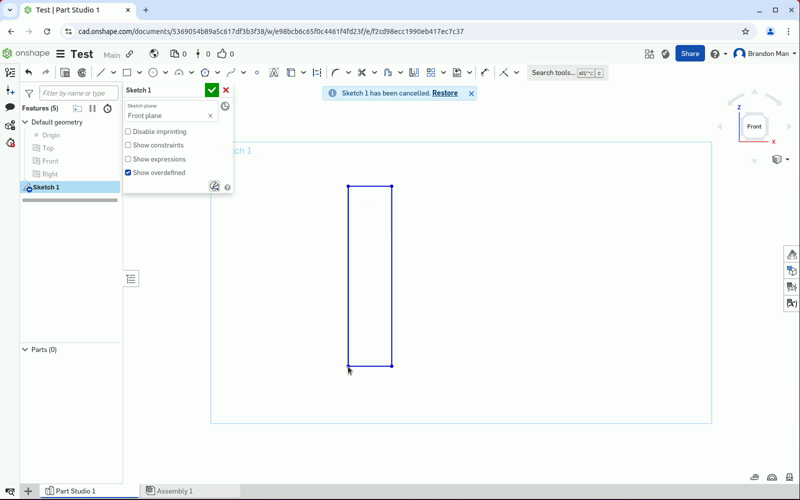
mouse_move(369, 194)
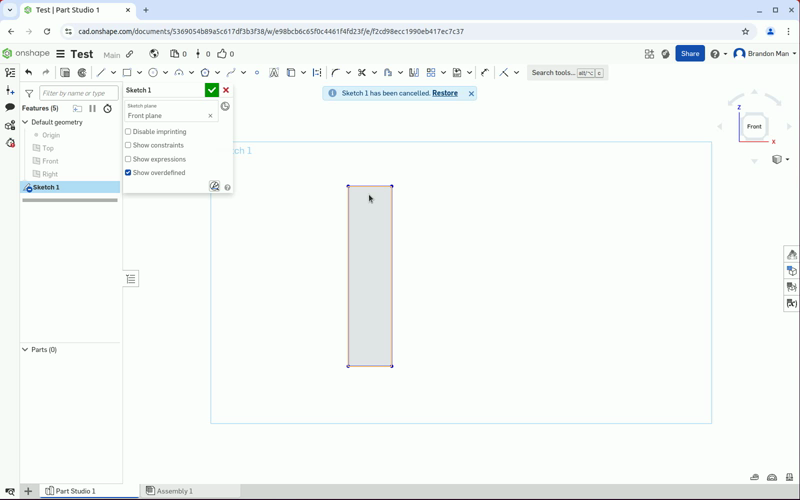
click(369, 194)
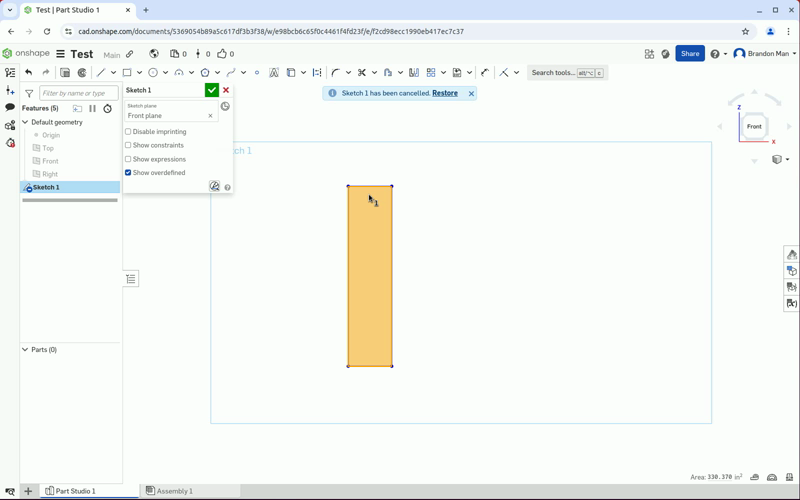
mouse_move(73, 352)
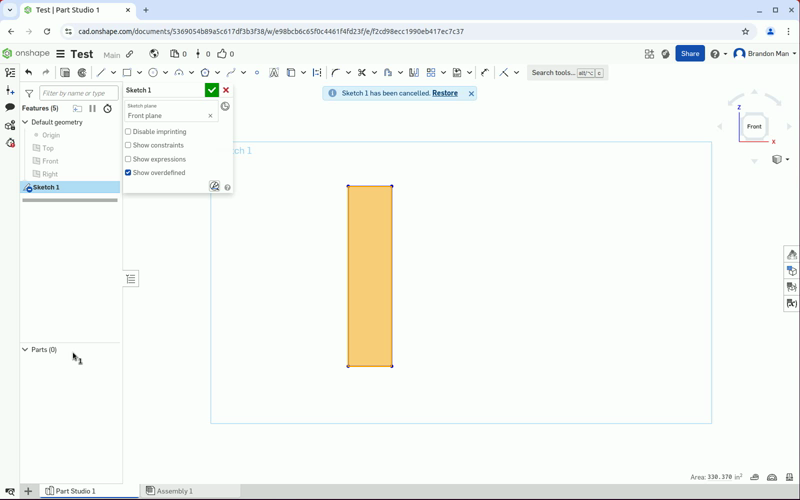
key(shift+y)
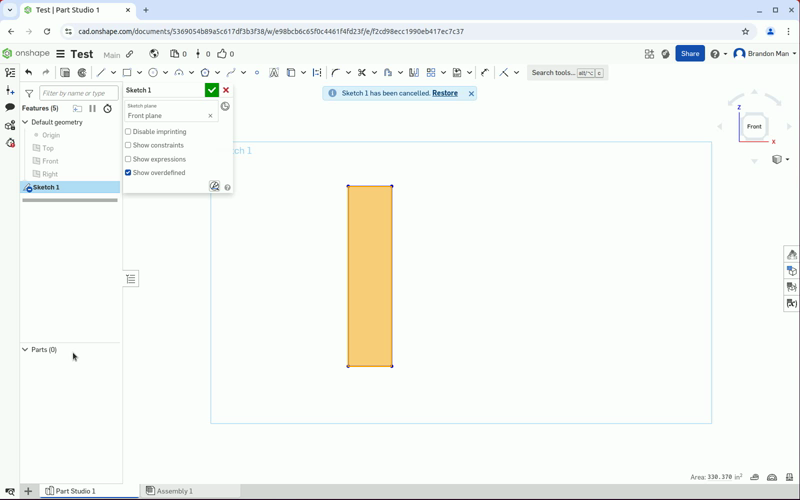
key(shift+e)
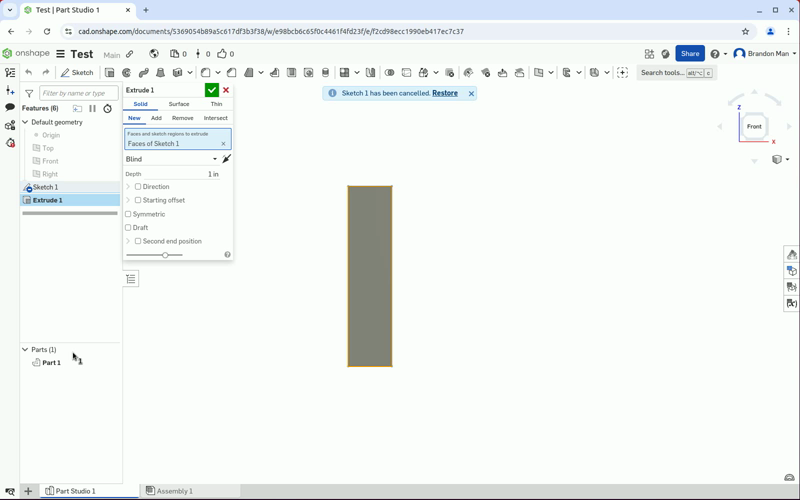
mouse_move(143, 106)
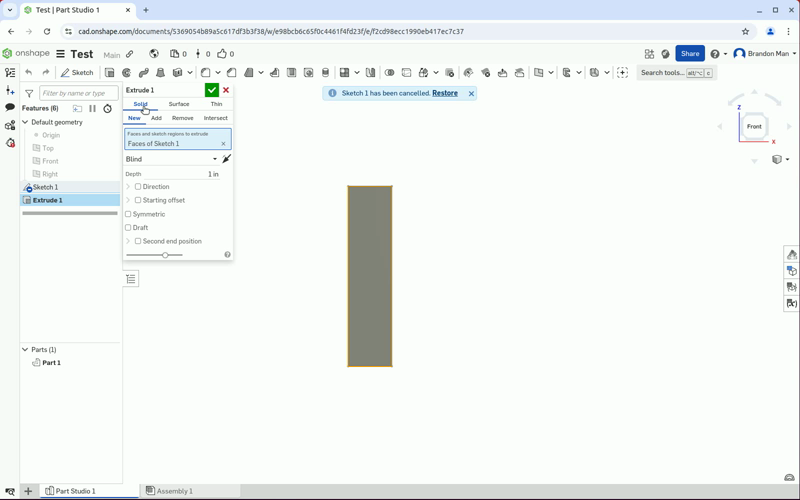
click(143, 106)
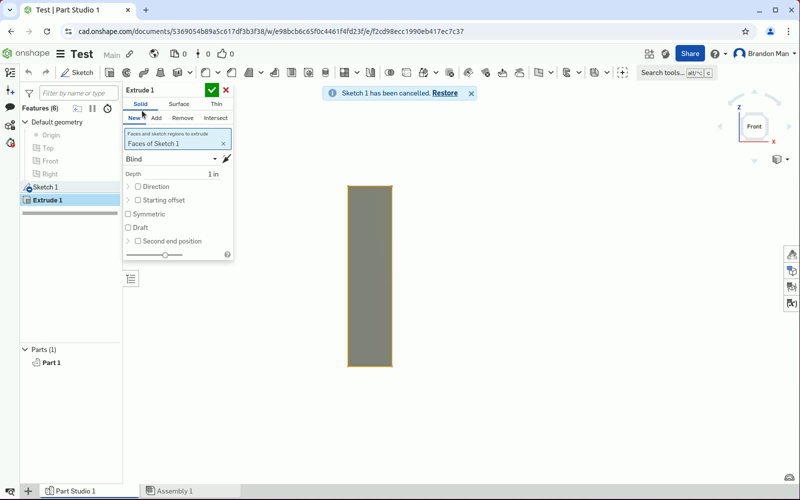
mouse_move(137, 120)
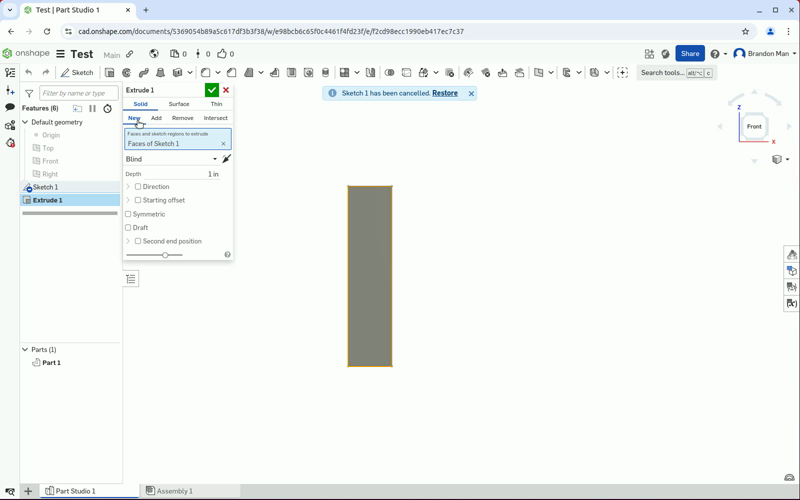
click(137, 120)
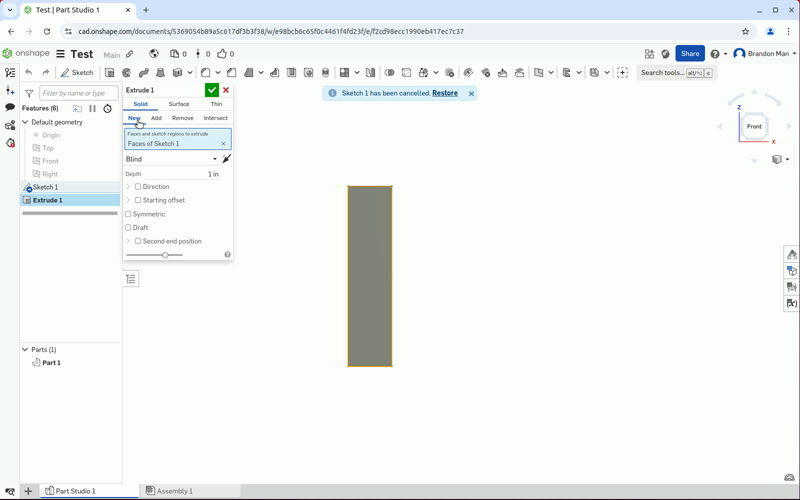
key(tab, 4)
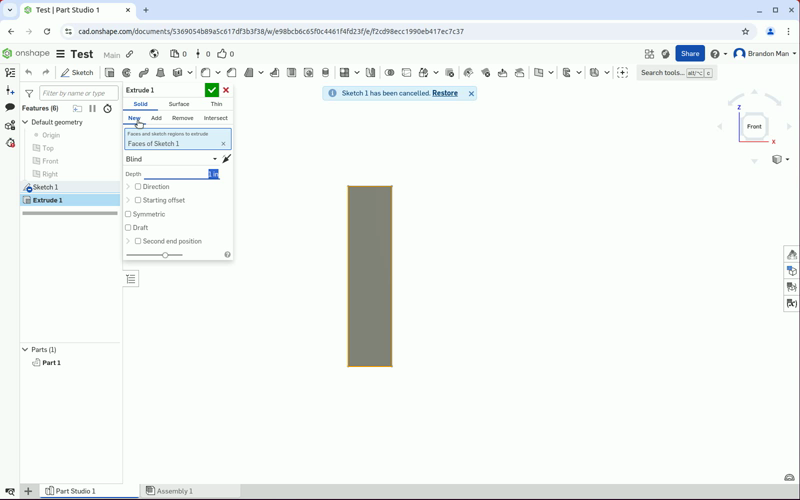
text(11.073)
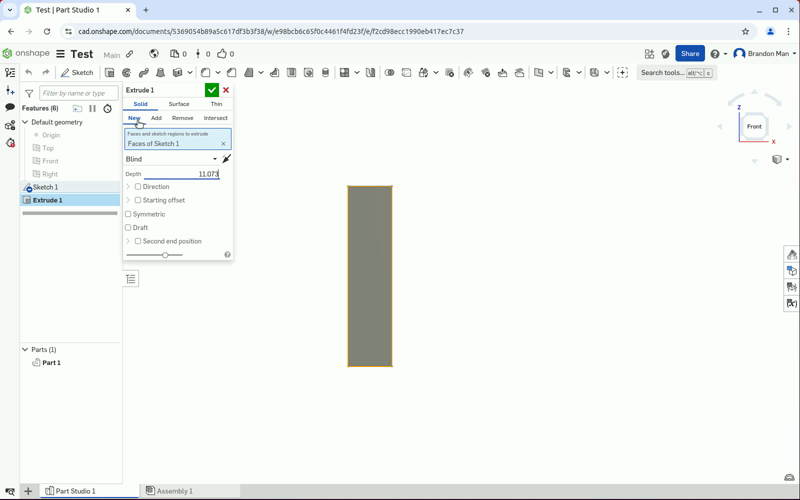
key(enter)
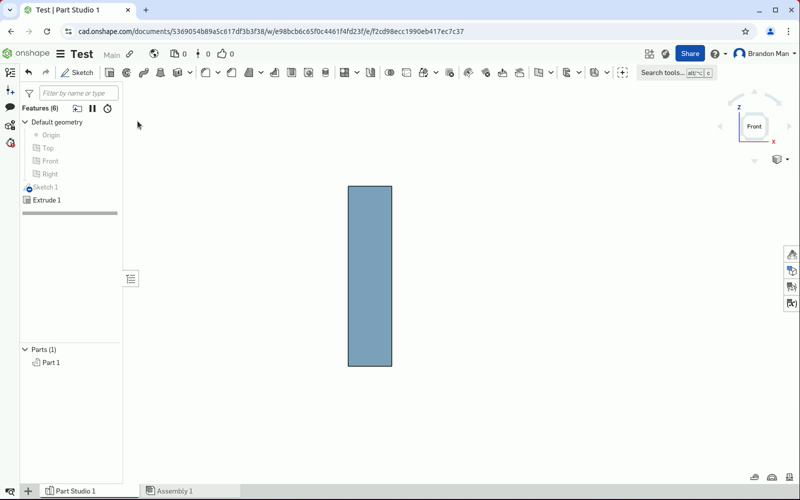
key(shift+h)
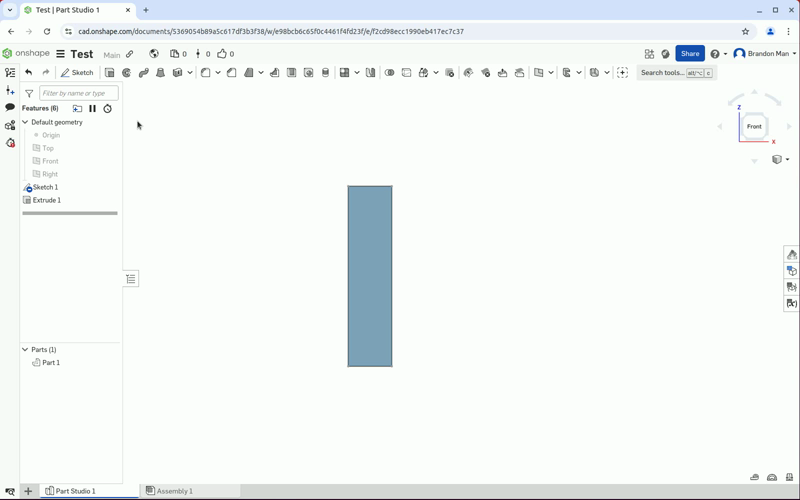
key(shift+h)
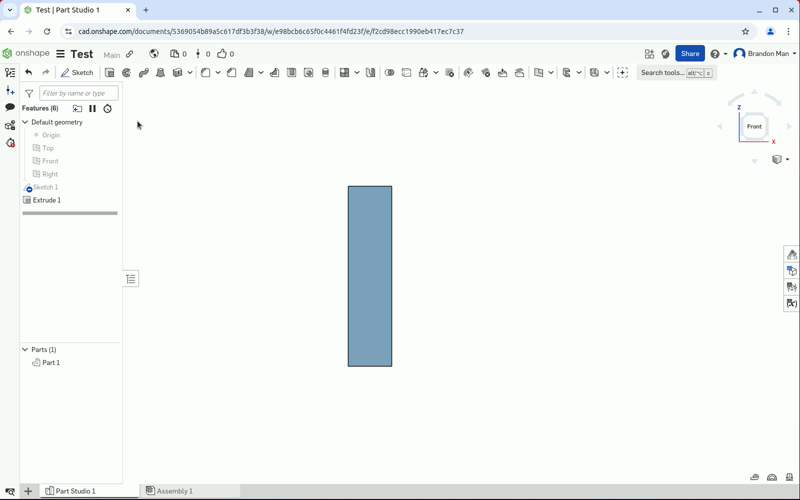
mouse_move(73, 189)
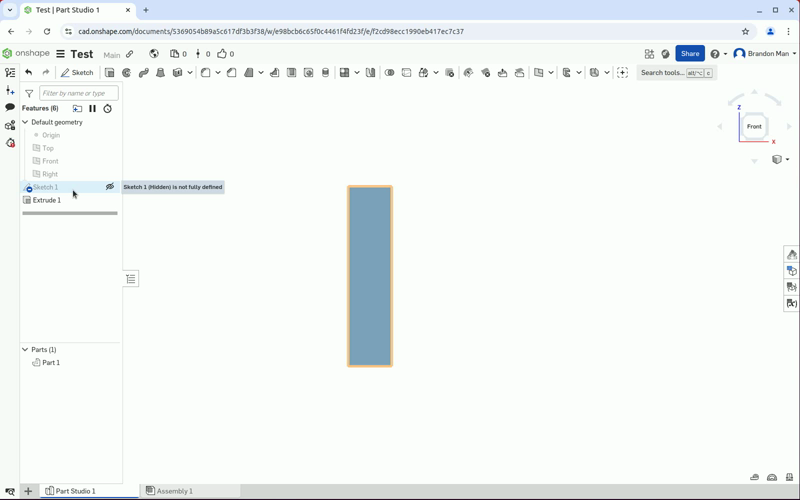
click(73, 189)
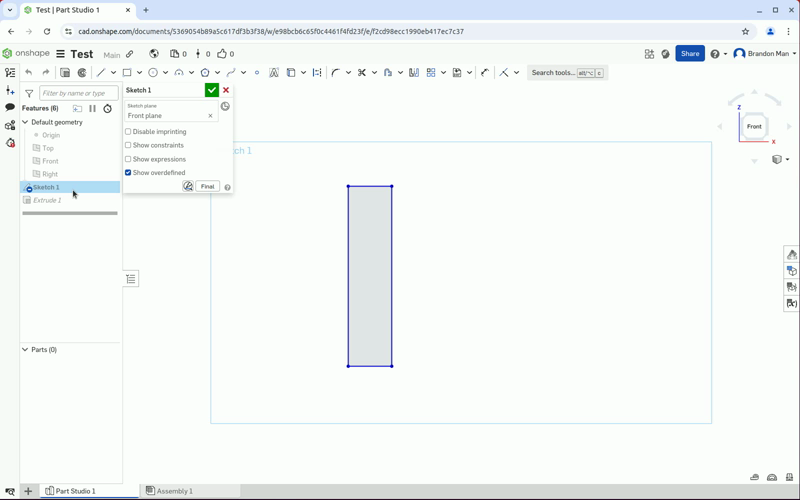
mouse_move(229, 92)
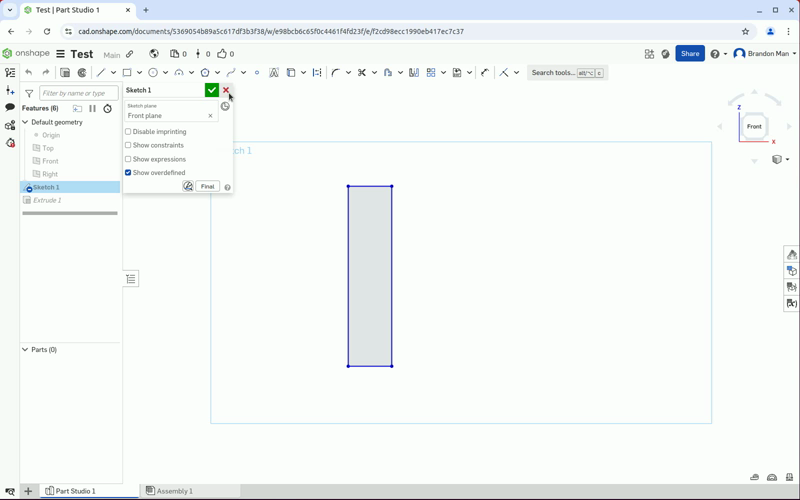
click(229, 92)
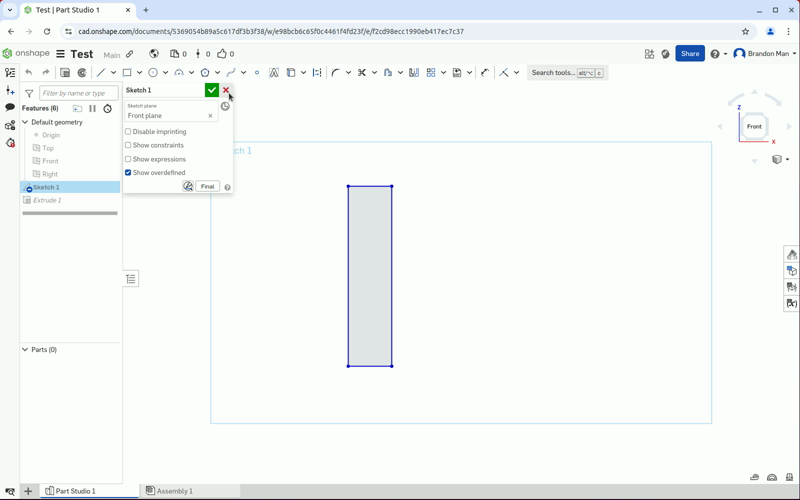
key(shift+s)
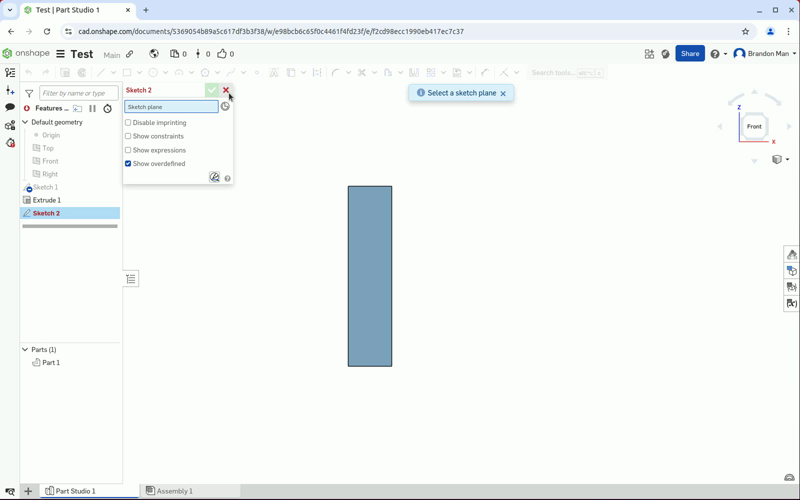
mouse_move(73, 163)
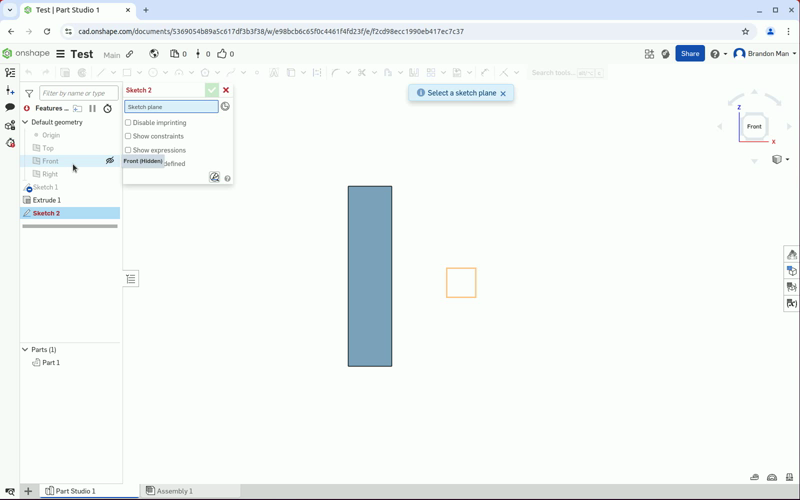
click(73, 163)
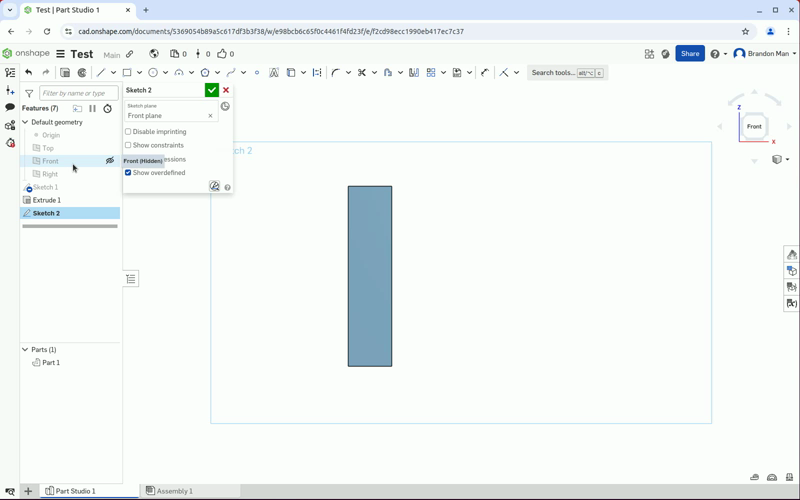
mouse_move(73, 352)
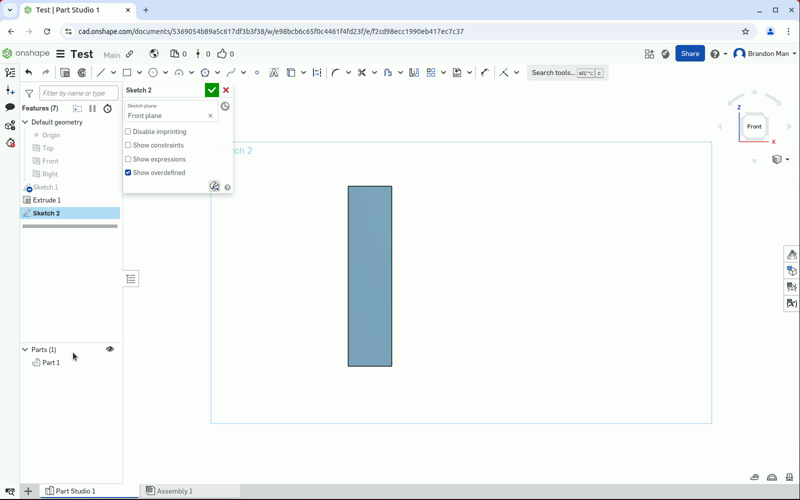
key(y)
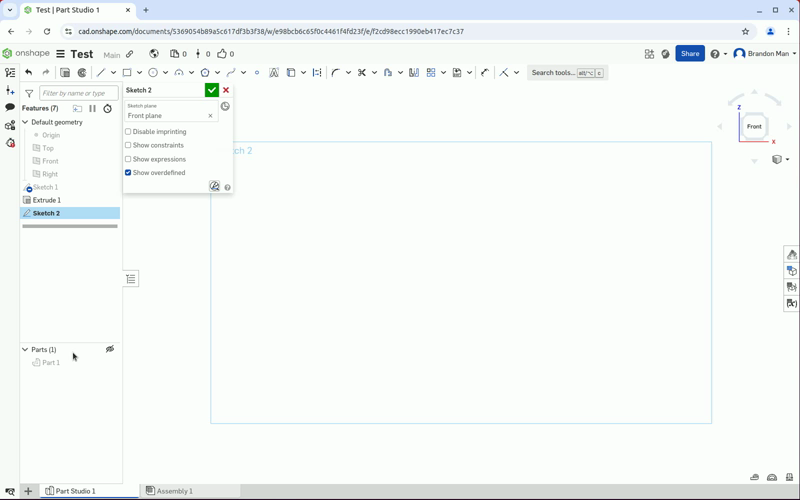
key(l)
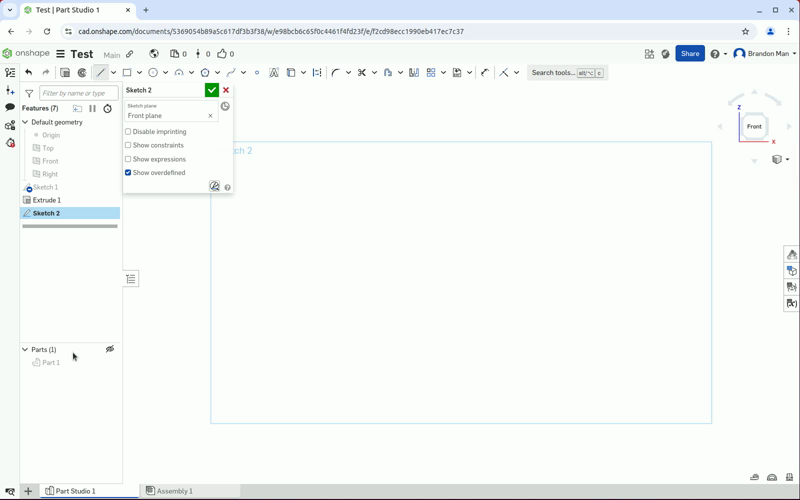
key_down(shift)
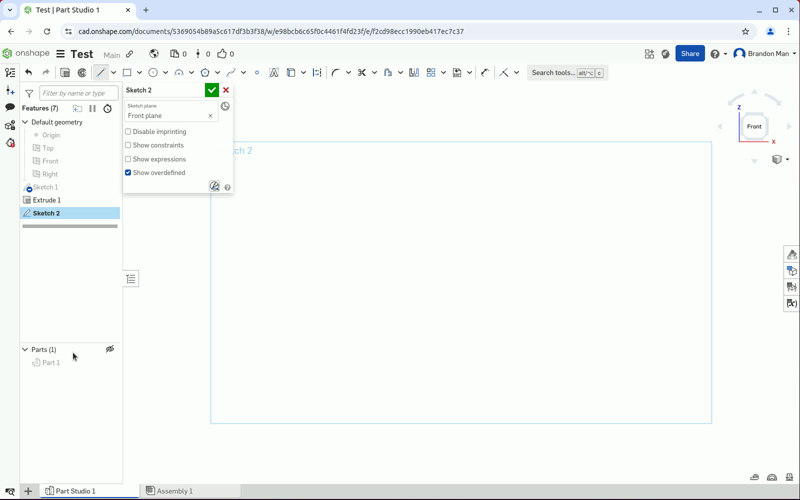
mouse_move(528, 366)
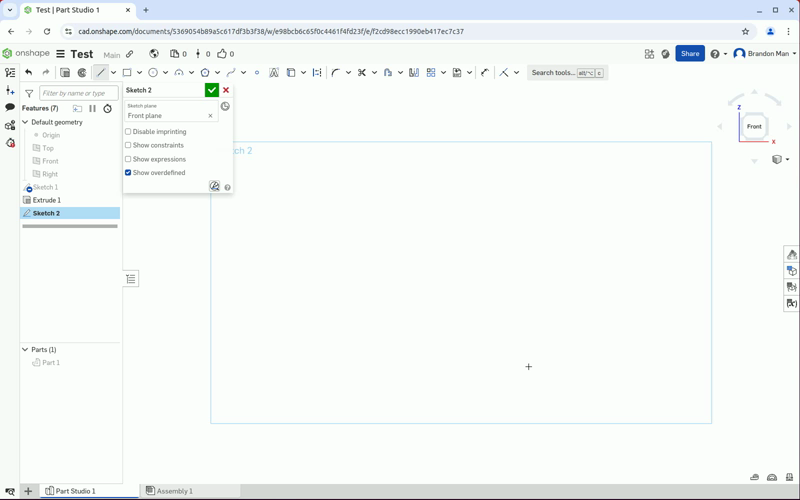
click(528, 366)
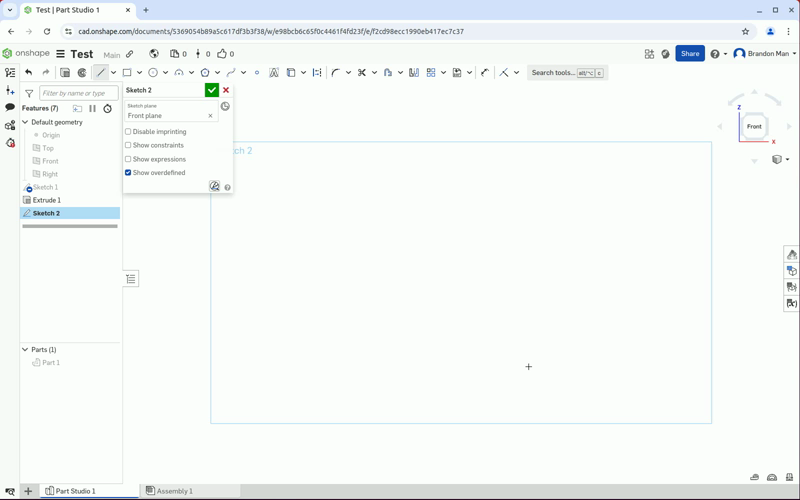
key_up(shift)
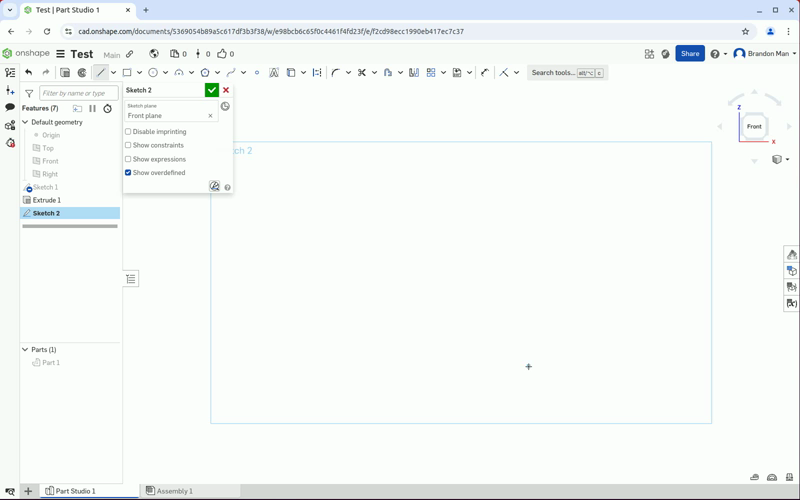
key_down(shift)
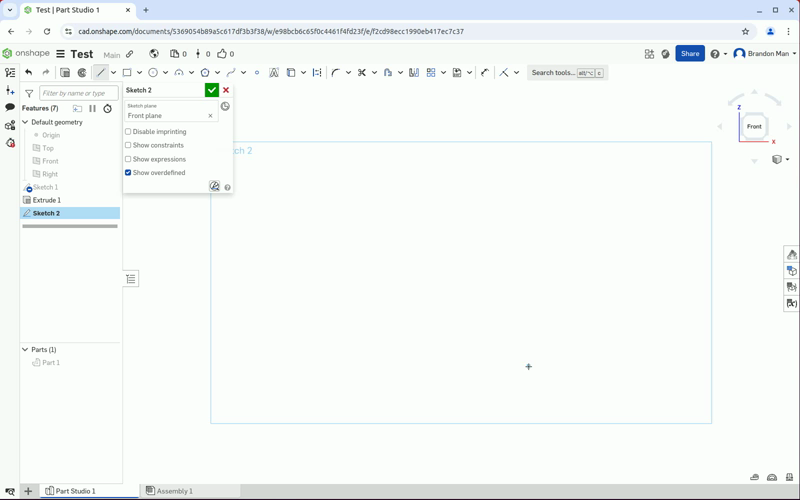
mouse_move(558, 366)
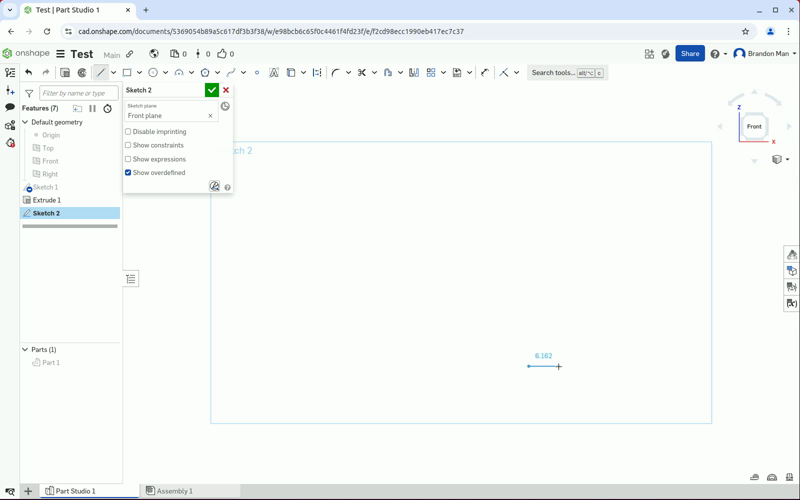
mouse_move(572, 366)
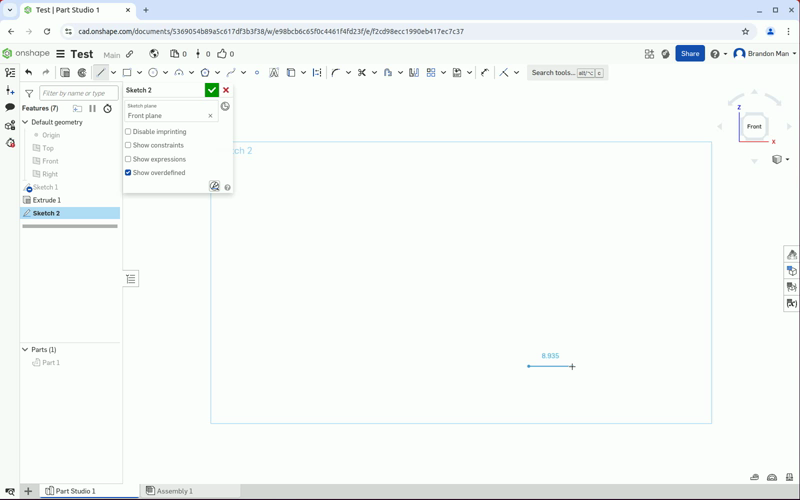
click(572, 366)
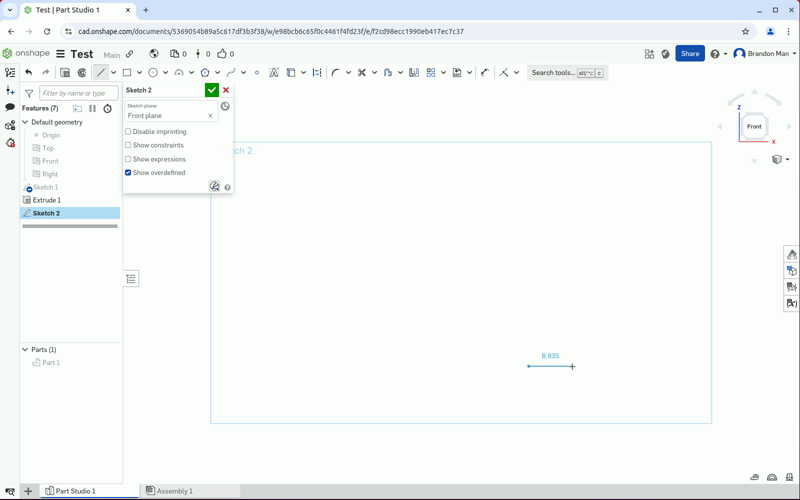
key_up(shift)
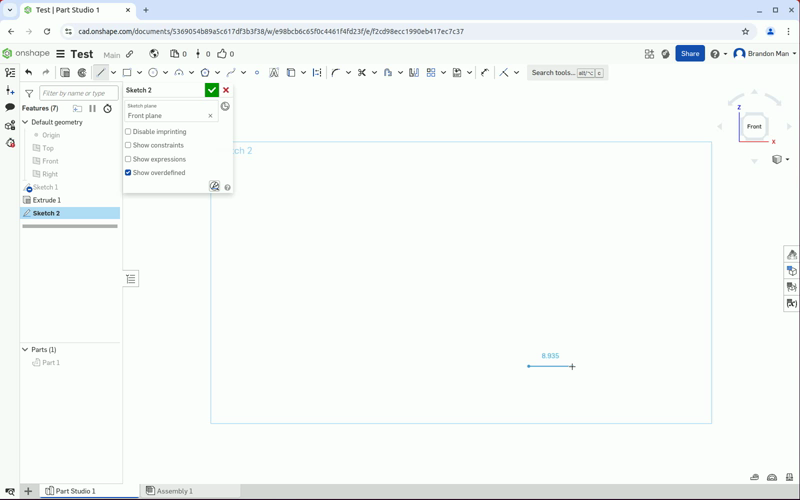
key_down(shift)
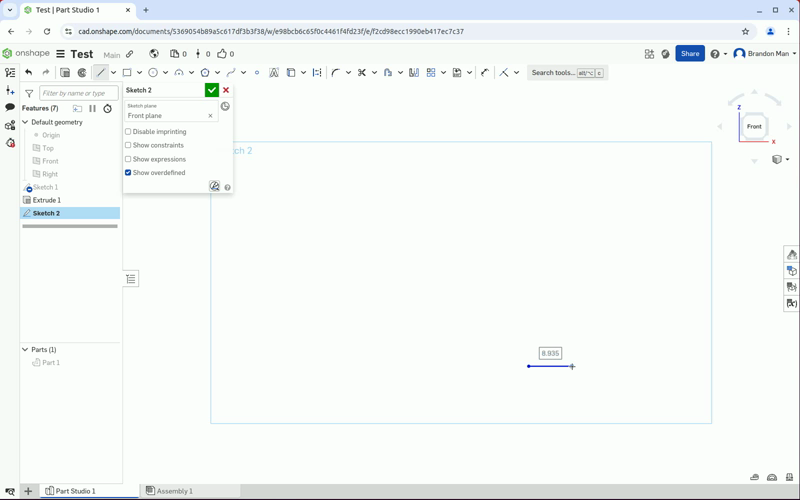
mouse_move(572, 186)
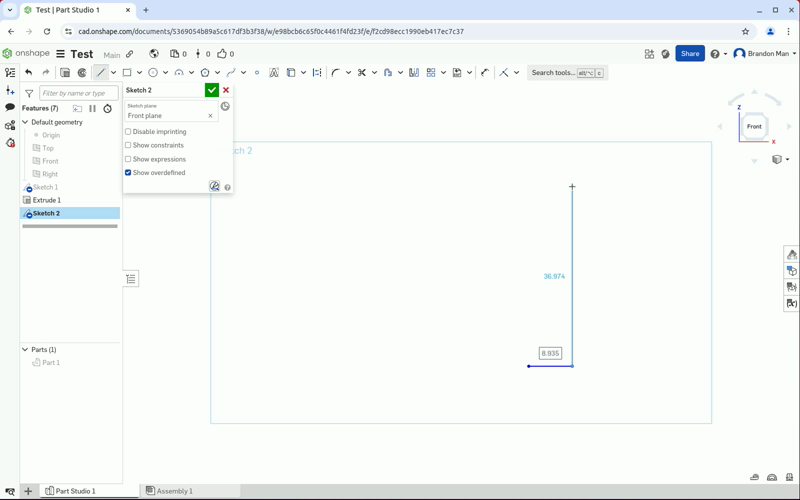
click(572, 186)
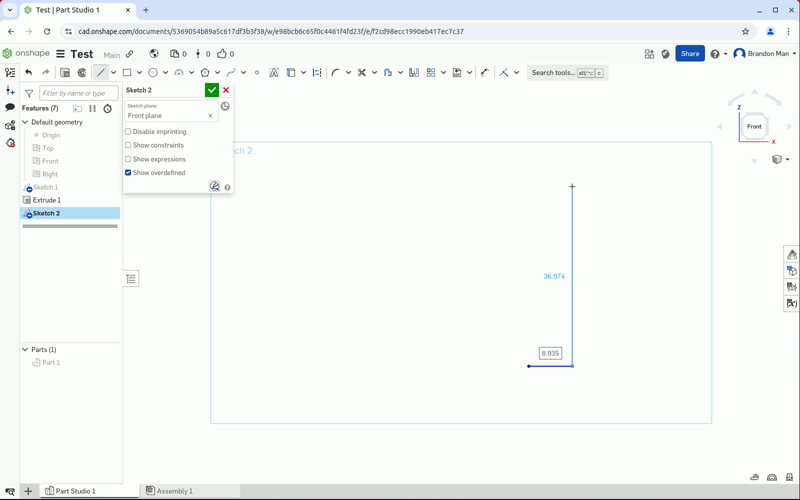
key_up(shift)
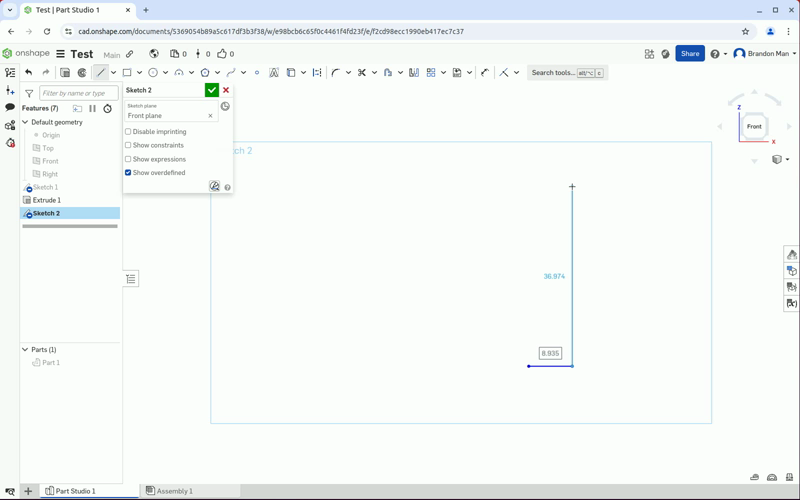
key_down(shift)
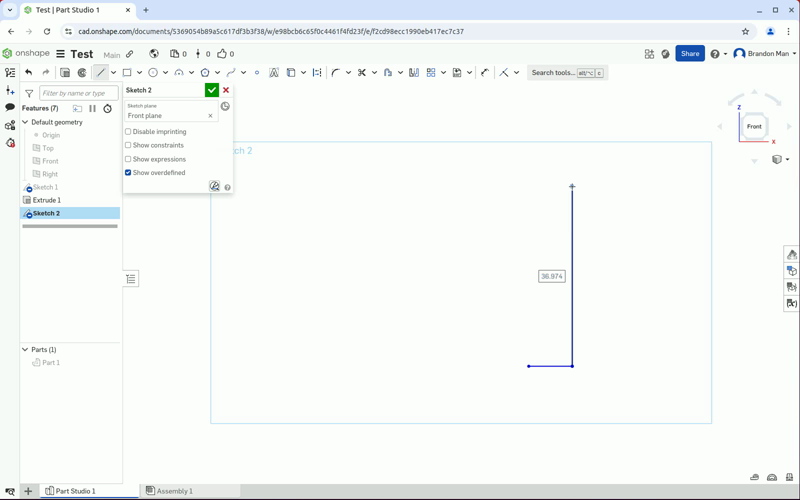
mouse_move(589, 186)
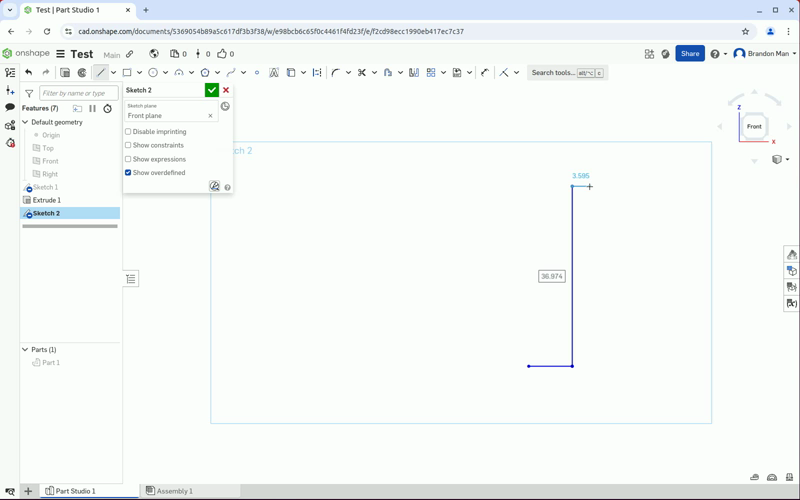
mouse_move(528, 186)
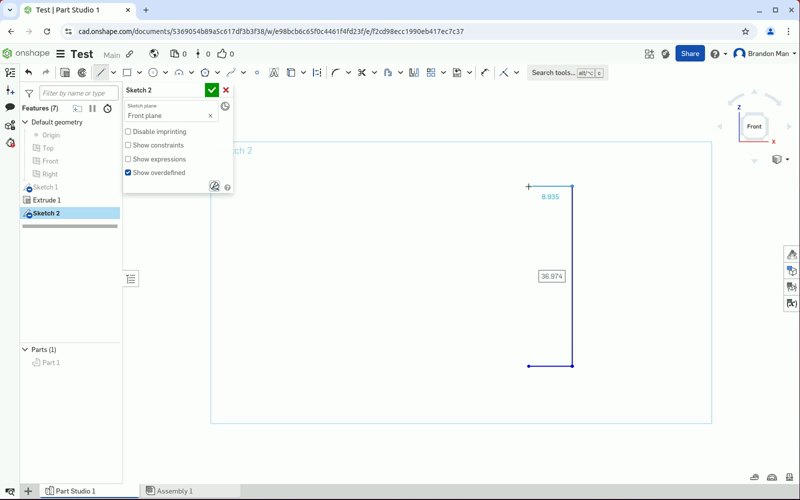
click(528, 186)
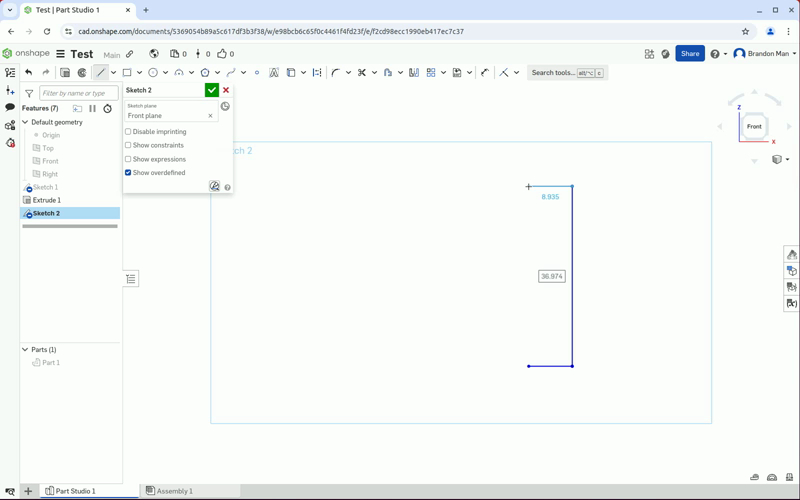
key_up(shift)
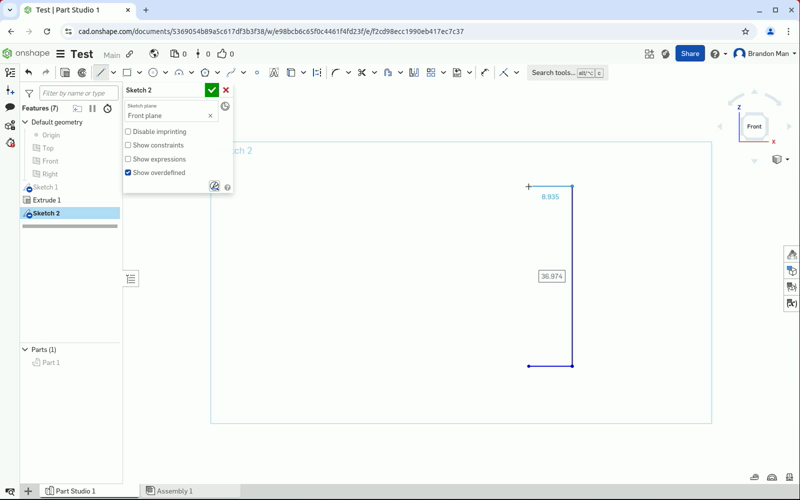
key_down(shift)
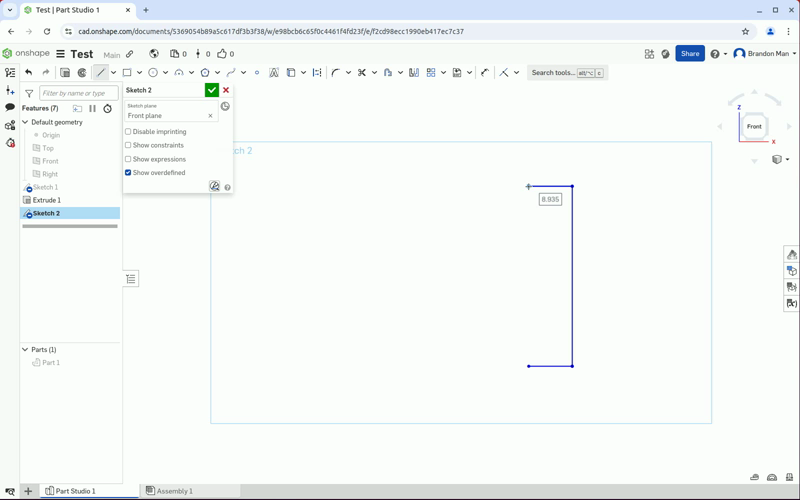
mouse_move(528, 366)
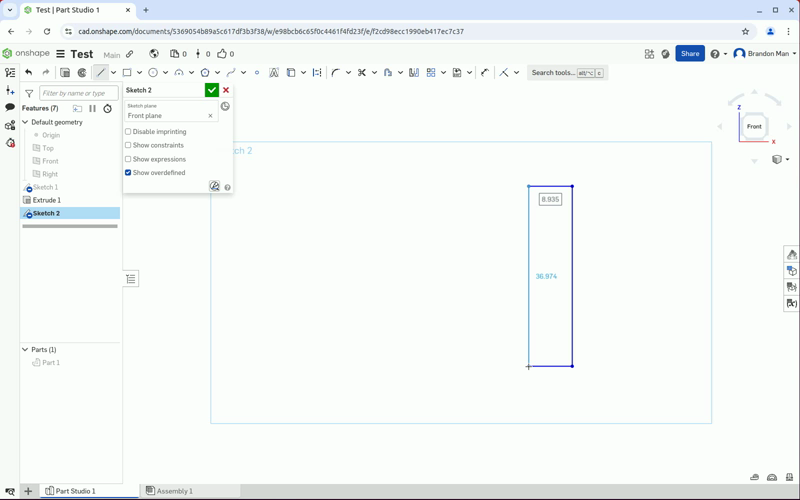
key_up(shift)
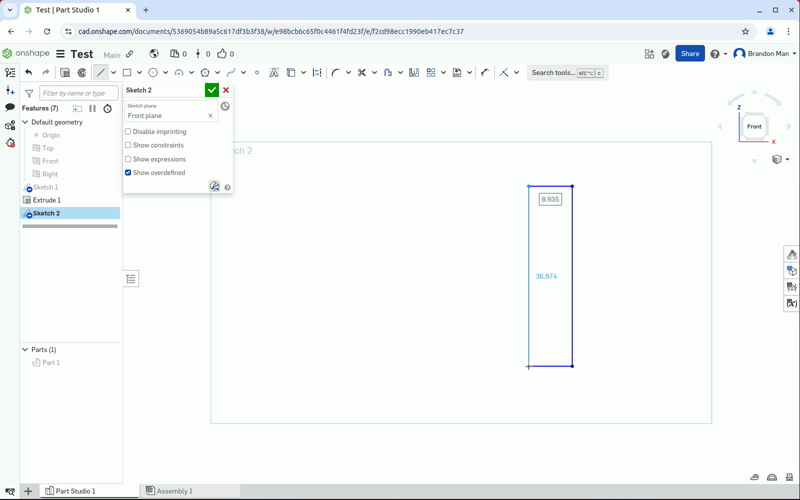
click(528, 366)
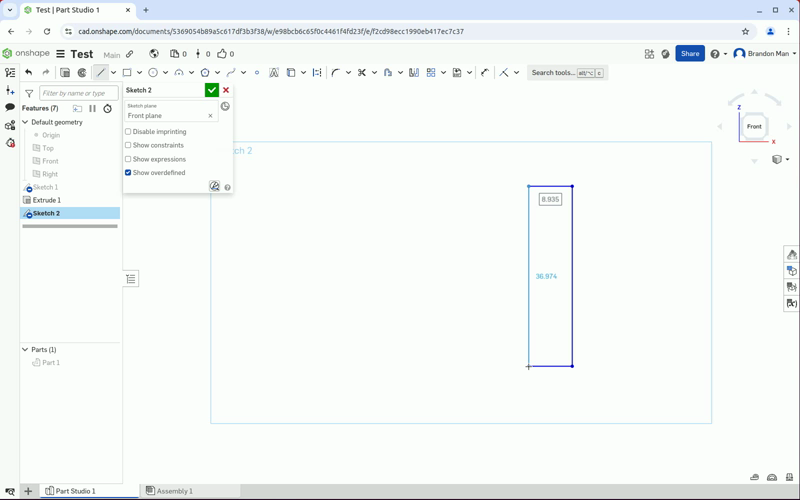
key(esc)
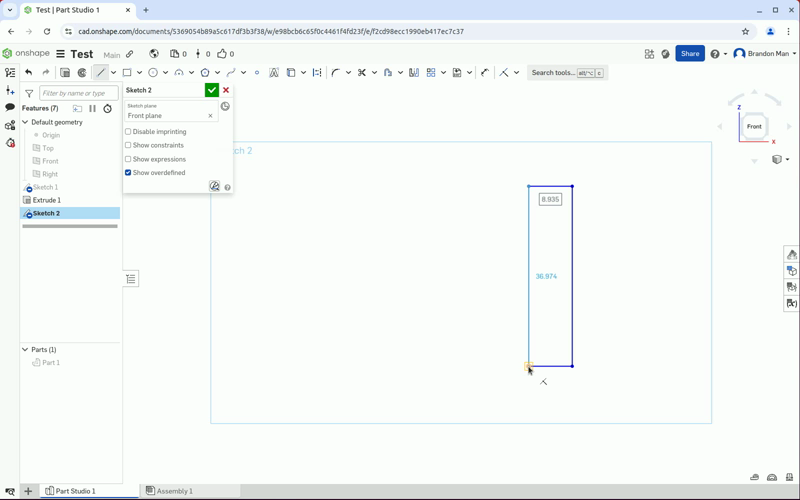
mouse_move(558, 308)
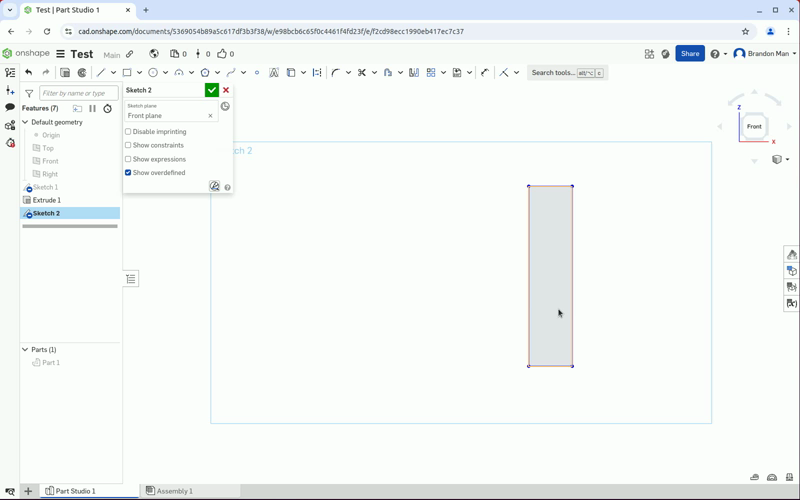
click(558, 308)
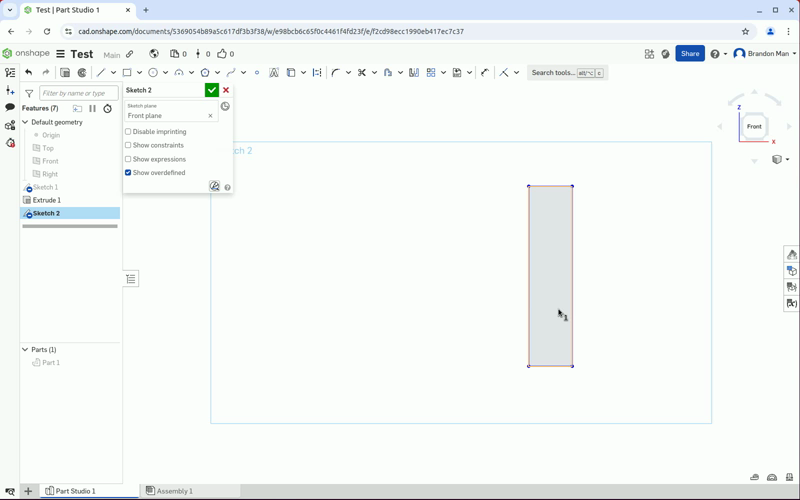
mouse_move(73, 352)
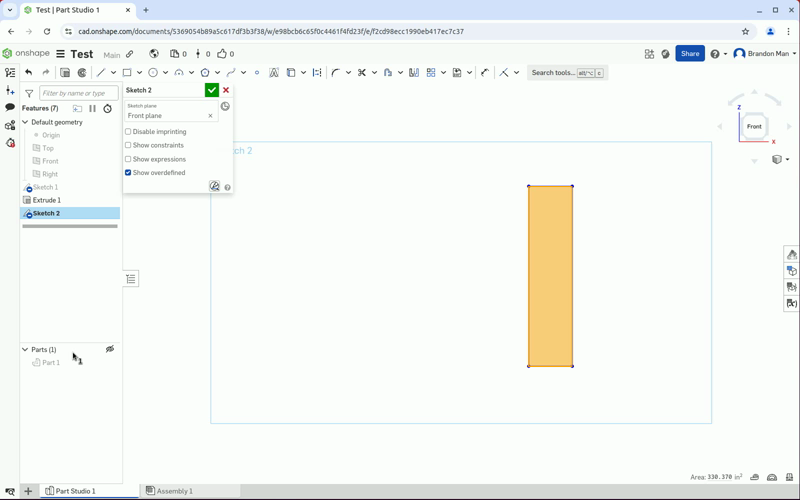
key(shift+y)
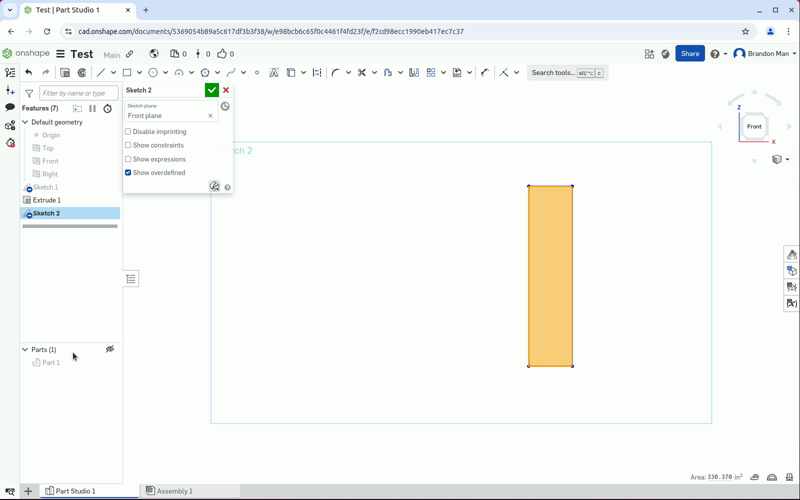
key(shift+e)
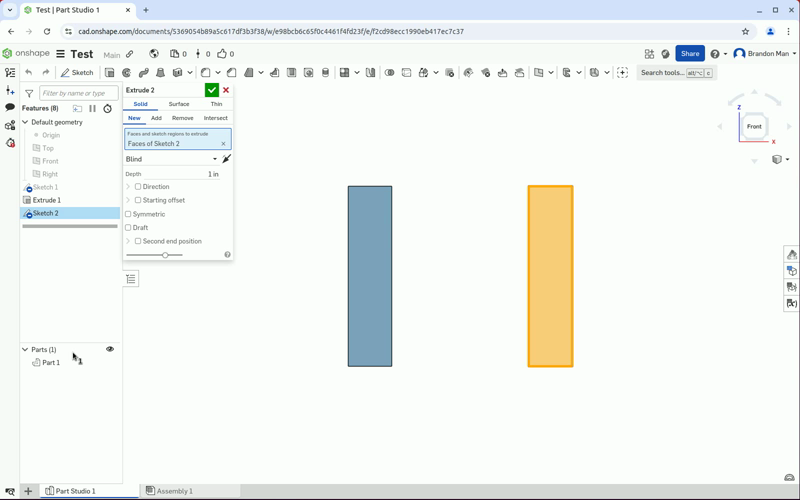
mouse_move(143, 106)
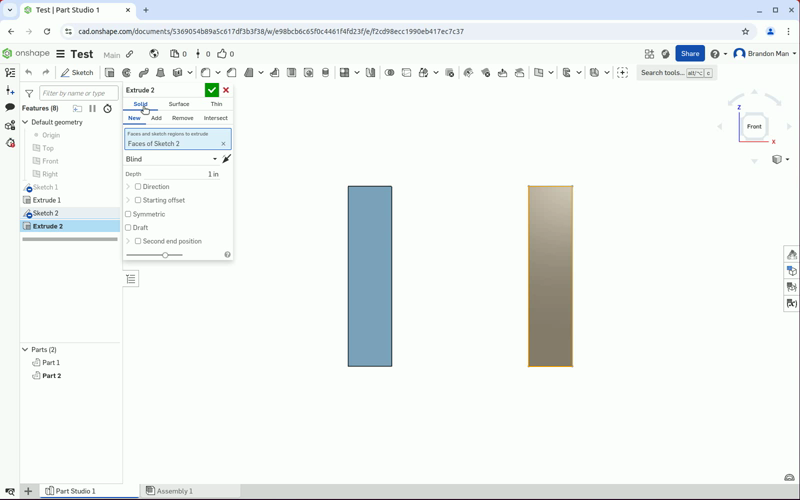
click(143, 106)
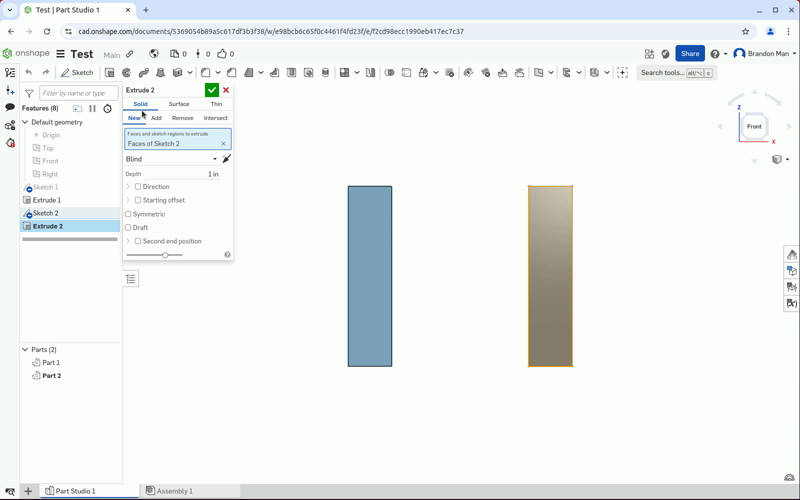
mouse_move(137, 120)
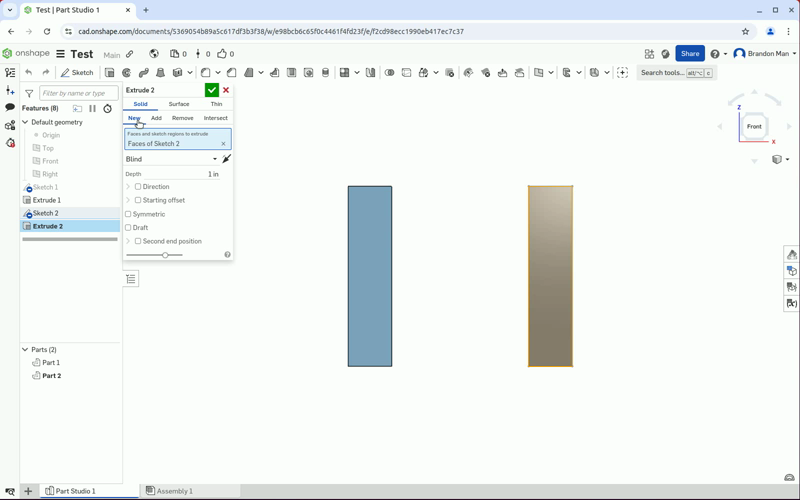
click(137, 120)
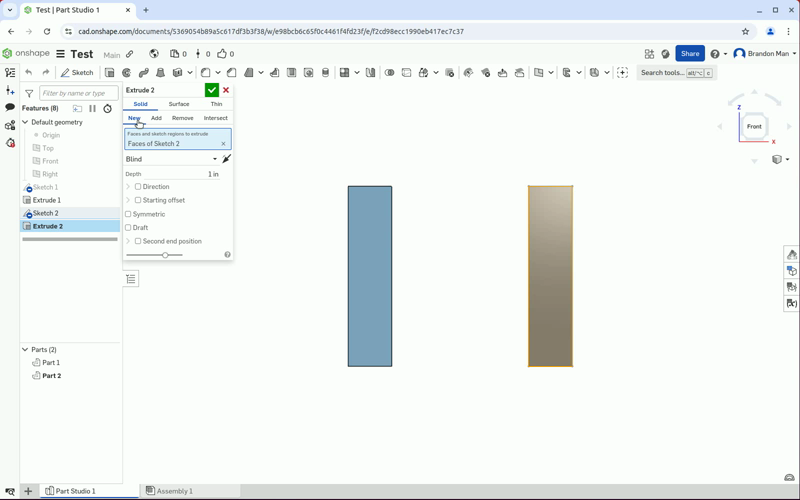
key(tab, 4)
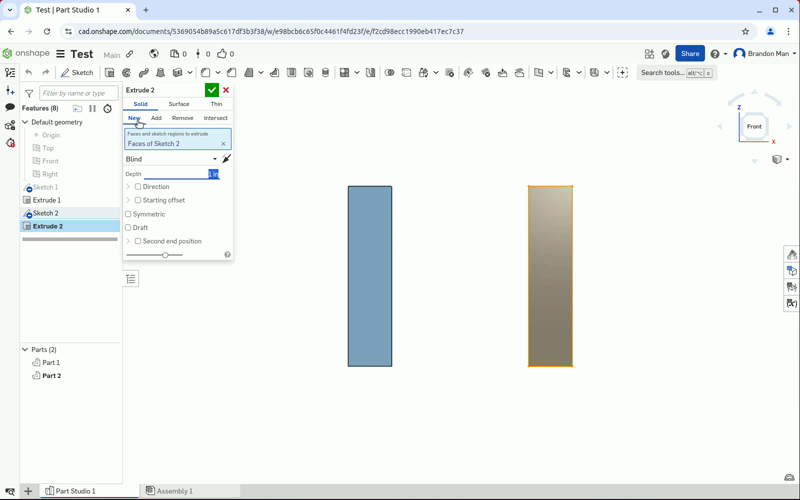
text(11.073)
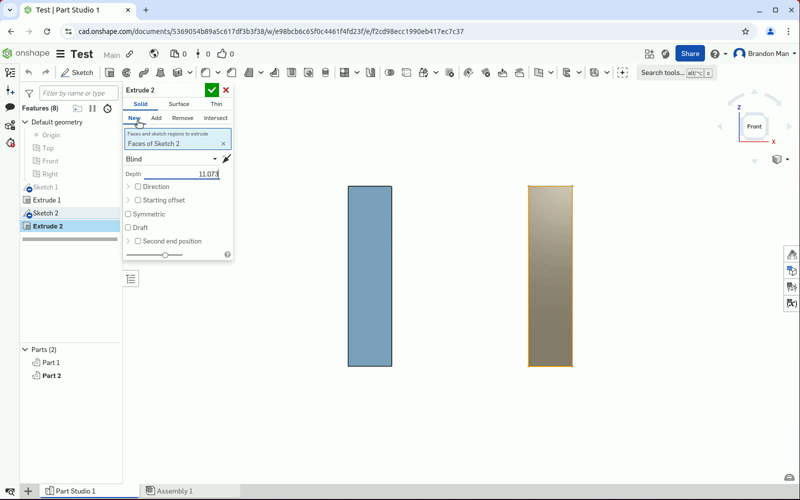
key(enter)
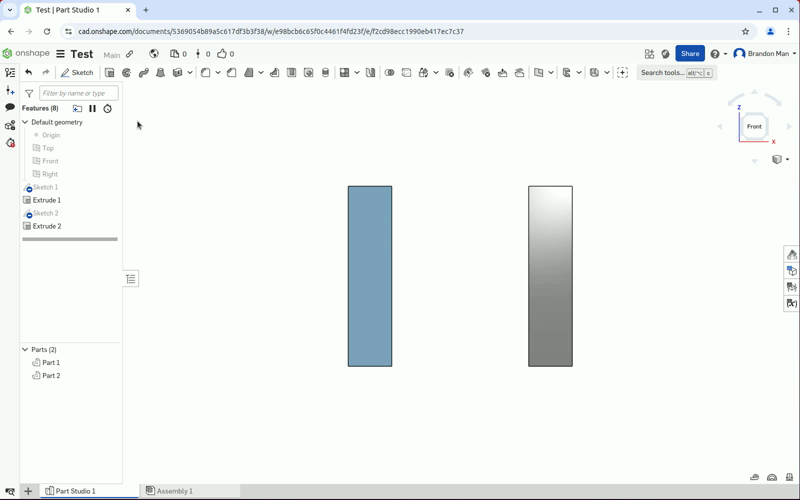
key(shift+h)
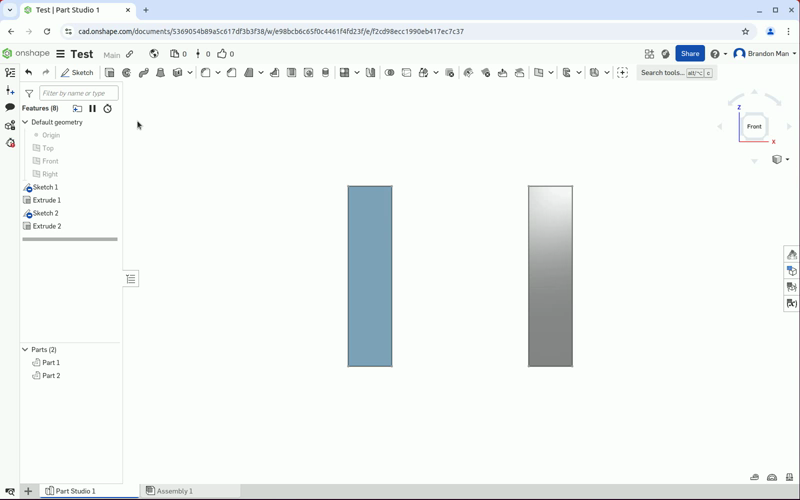
key(shift+h)
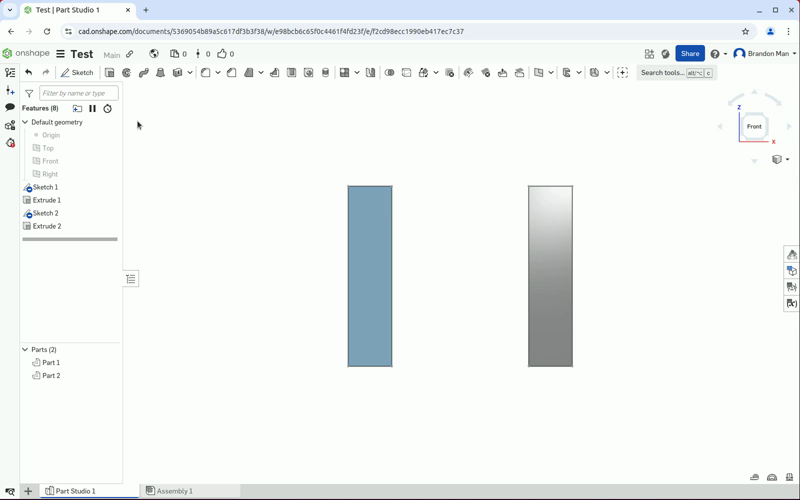
key(shift+7)
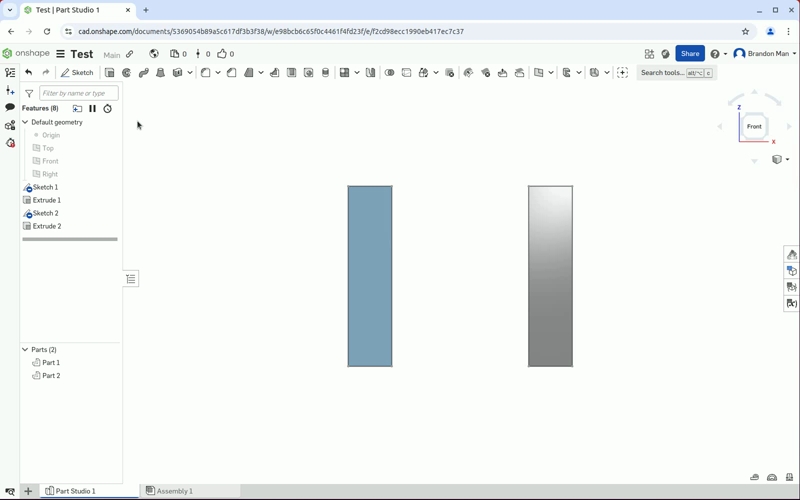
key(left, 2)
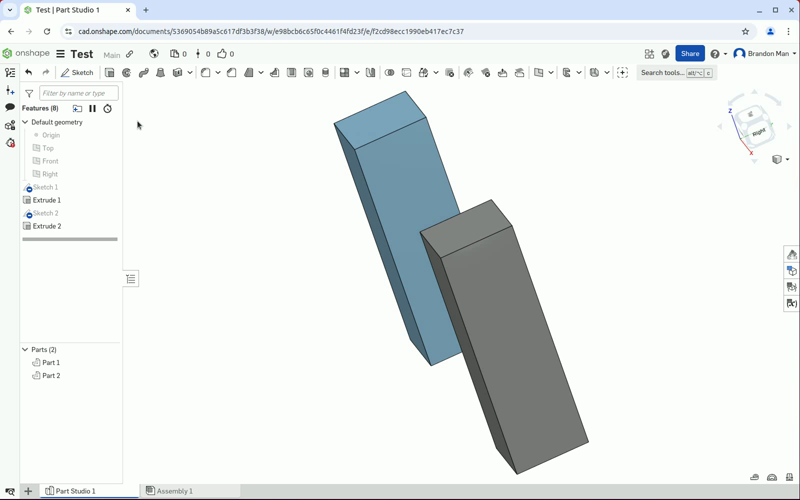
key(down, 2)
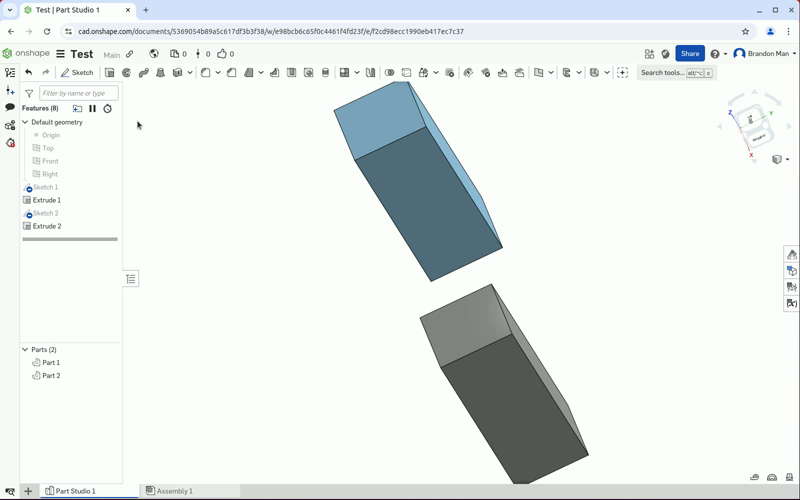
key(up, 2)
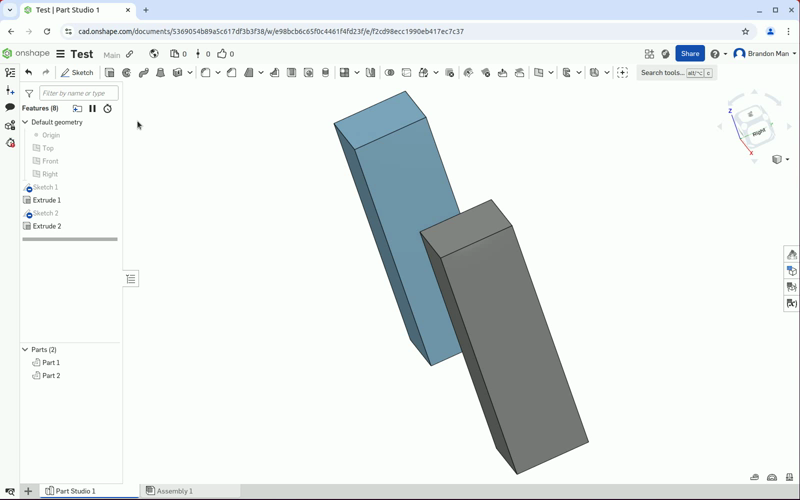
key(right, 2)
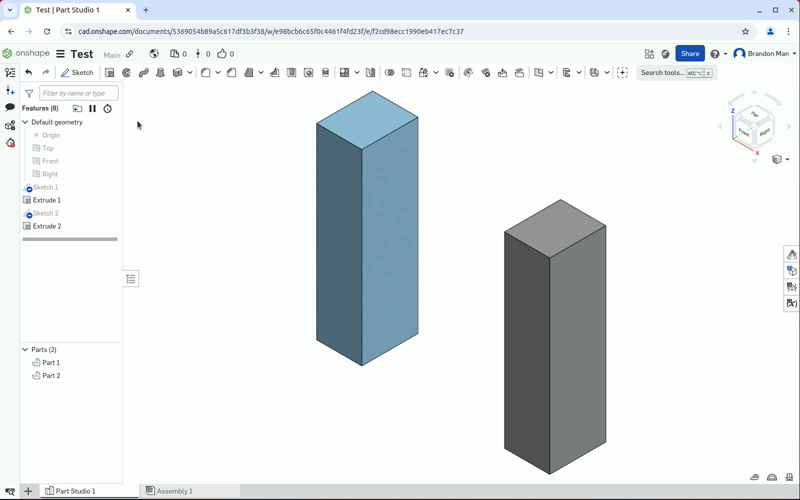
mouse_move(73, 189)
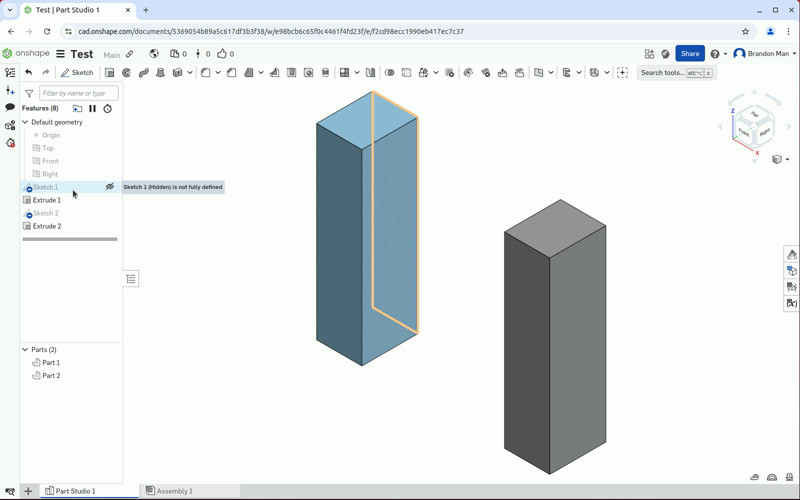
click(73, 189)